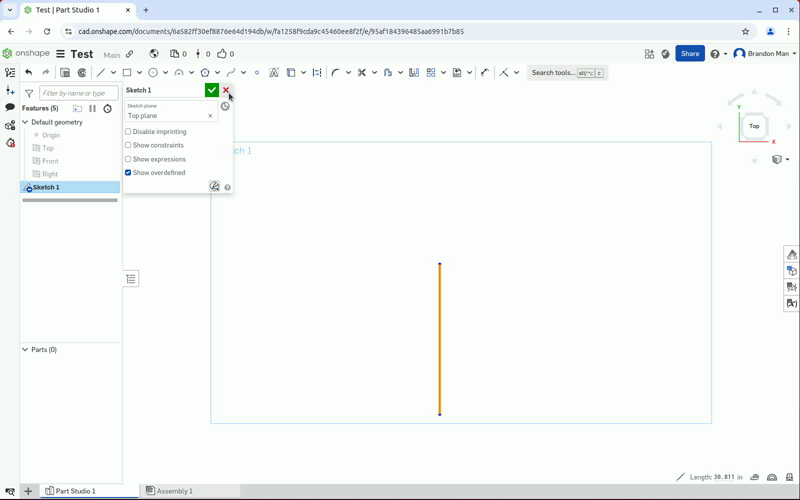
key(shift+h)
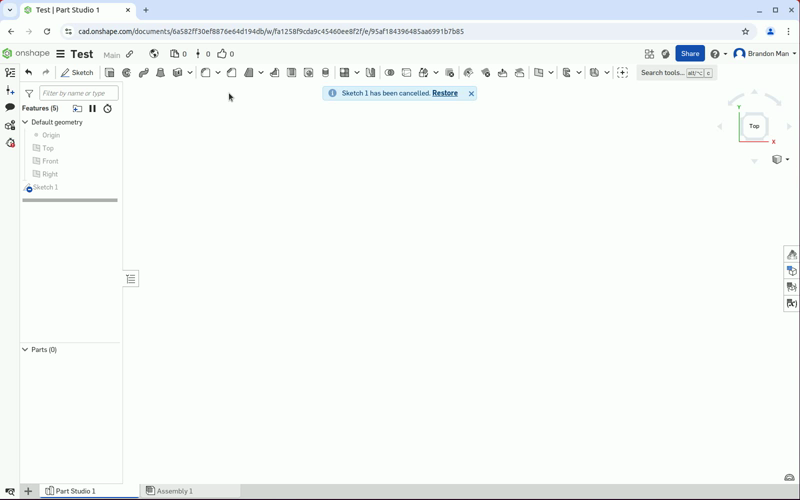
mouse_move(73, 352)
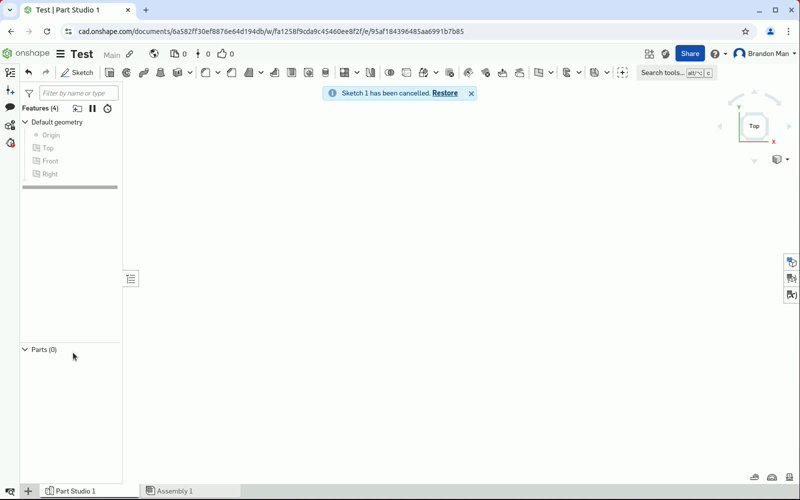
key(y)
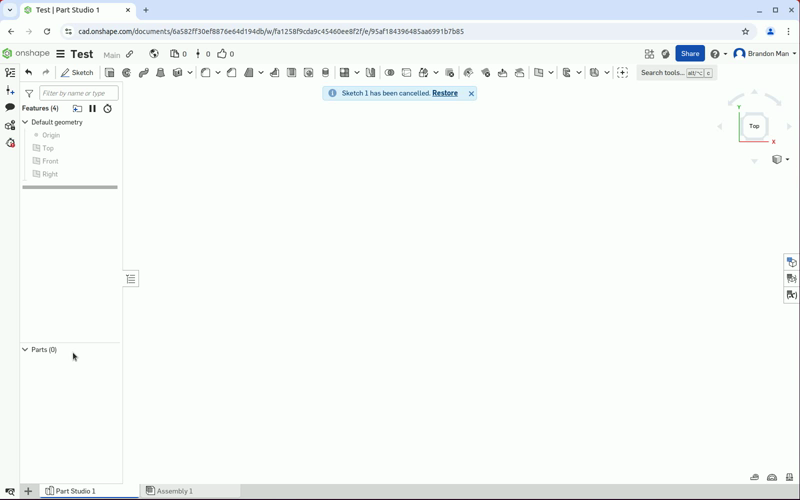
key(shift+p)
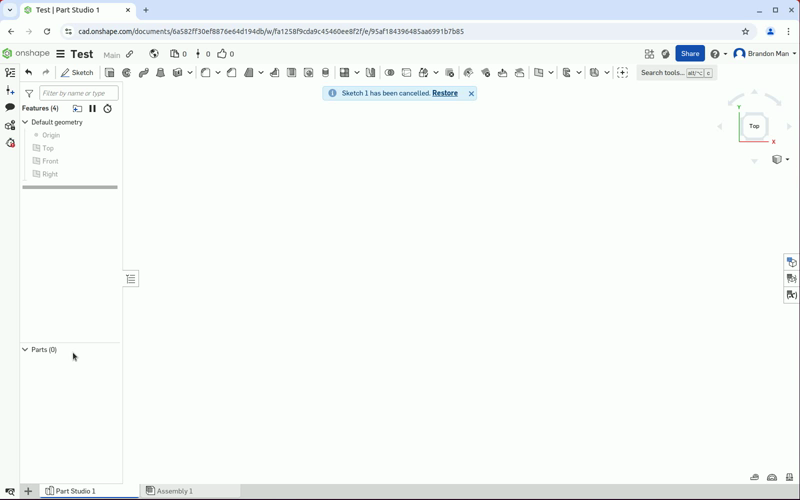
key(space)
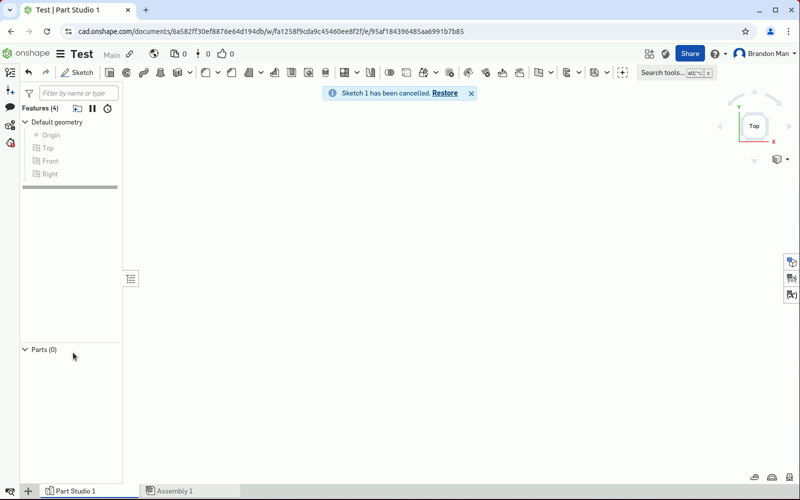
key_down(shift)
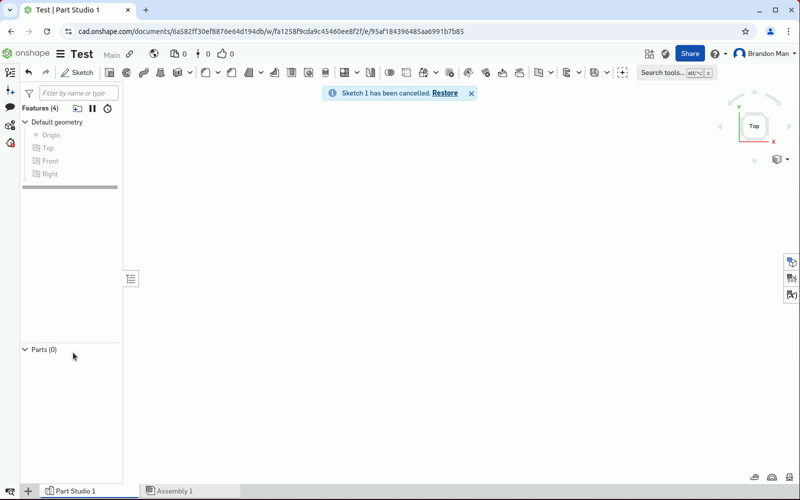
key(up)
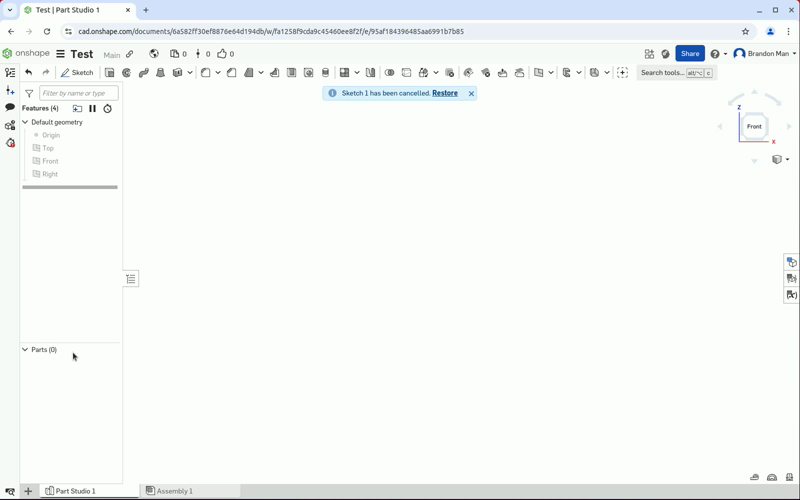
key_up(shift)
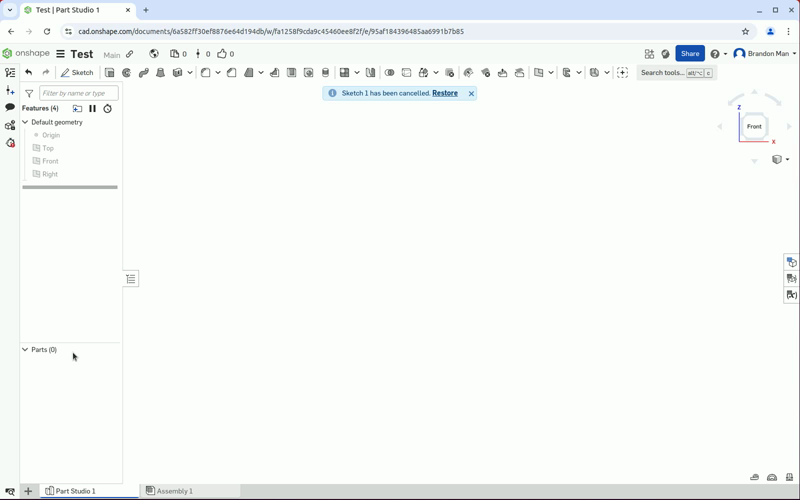
mouse_move(73, 352)
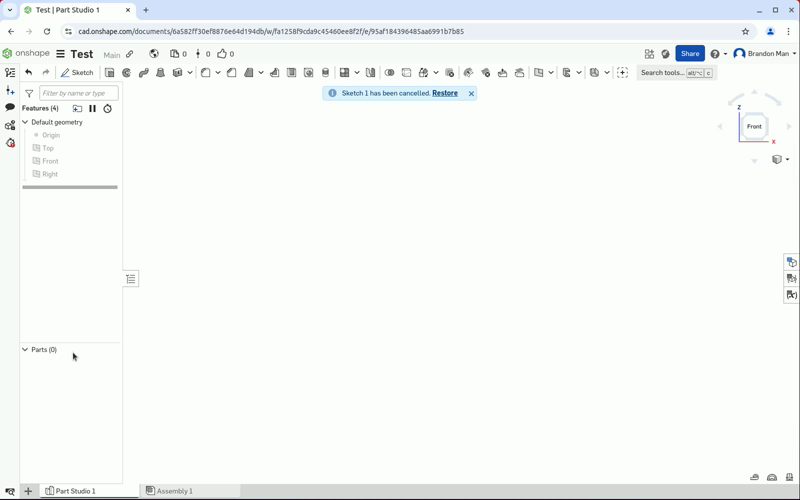
key(shift+y)
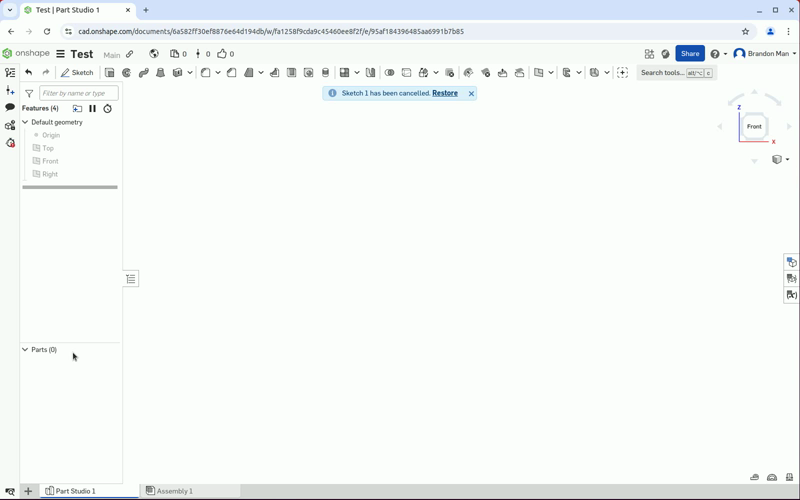
key(shift+s)
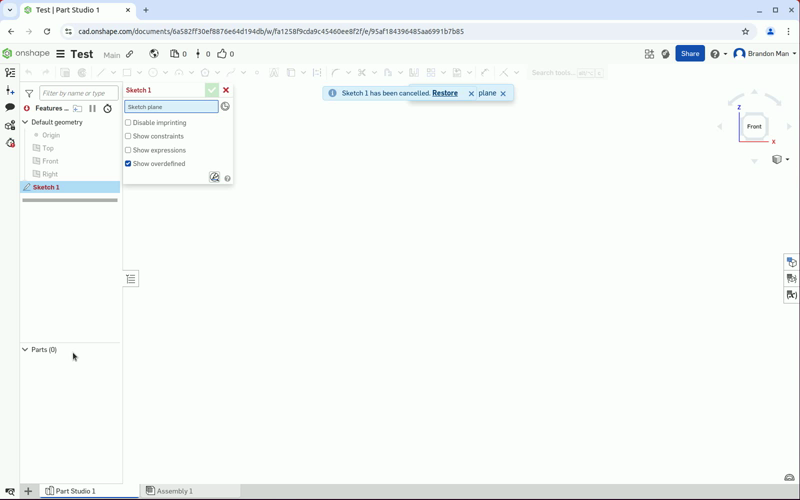
mouse_move(73, 163)
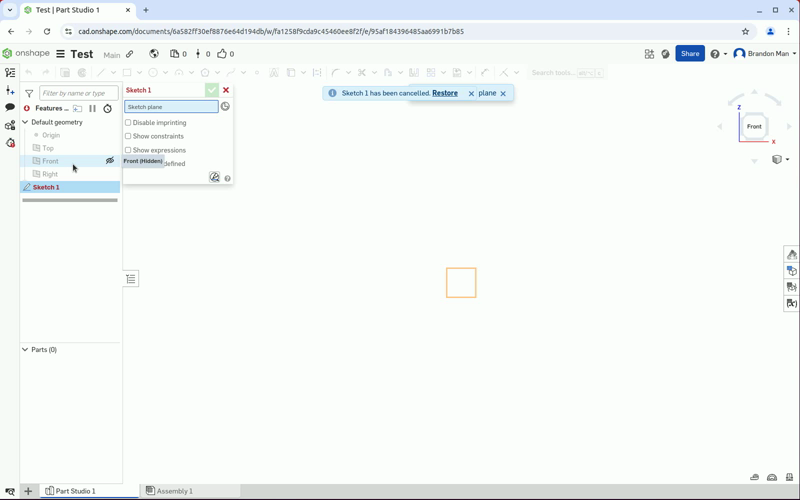
click(73, 163)
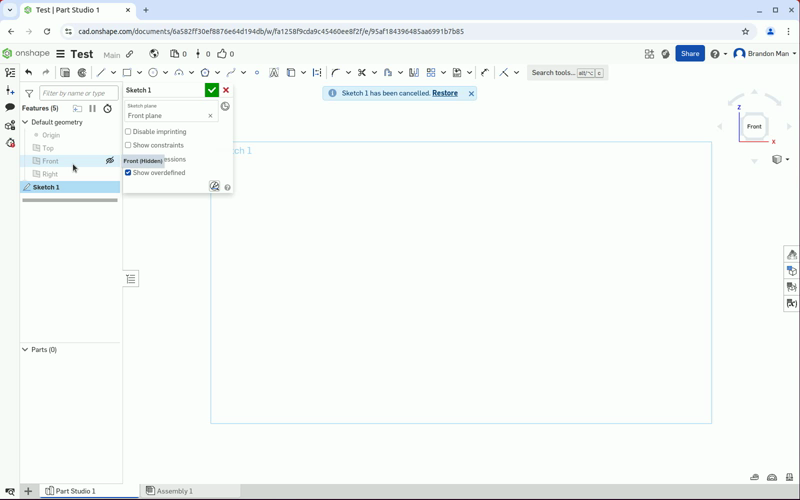
mouse_move(73, 352)
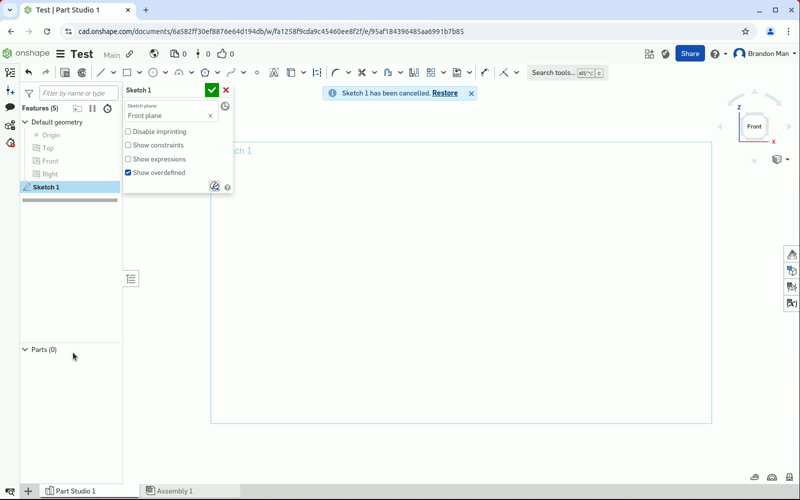
key(y)
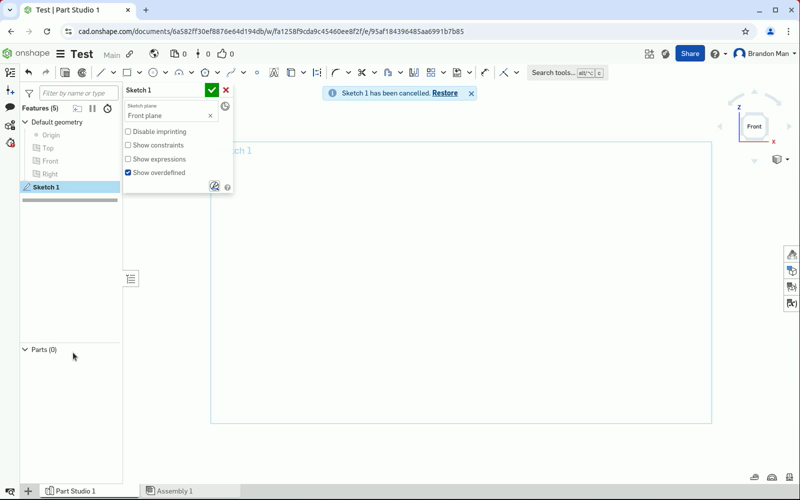
key(l)
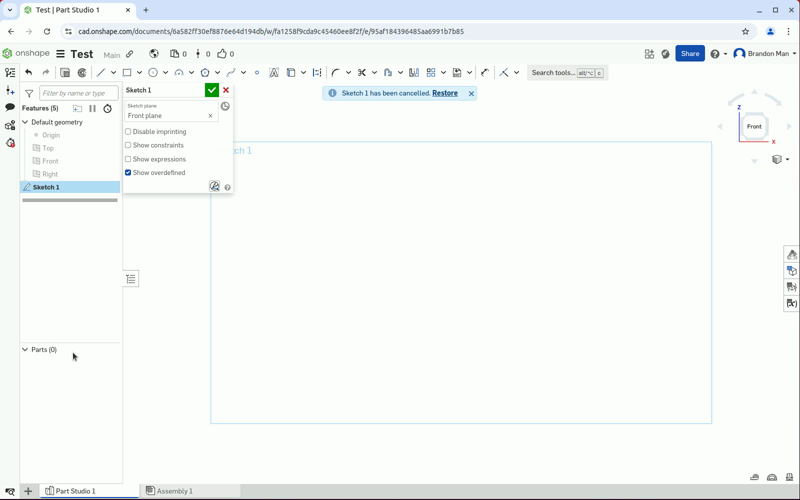
key_down(shift)
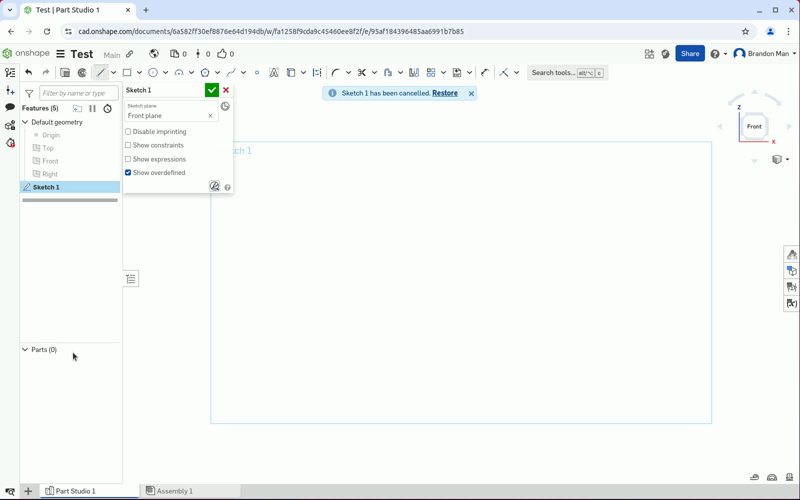
mouse_move(348, 251)
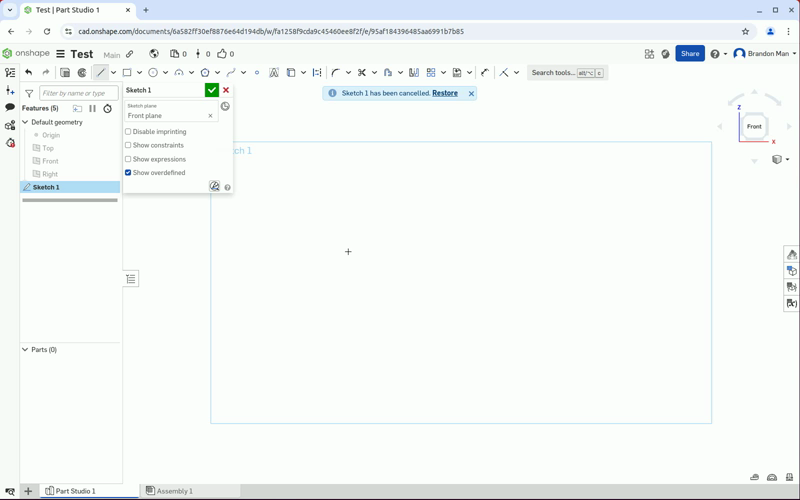
click(348, 251)
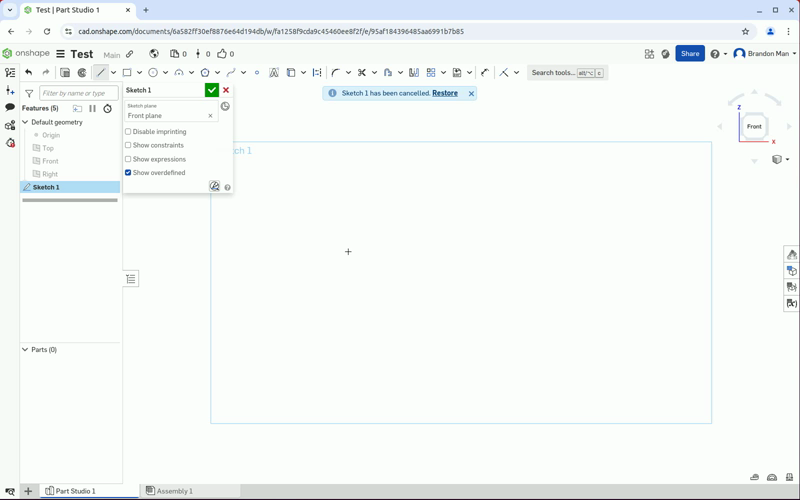
key_up(shift)
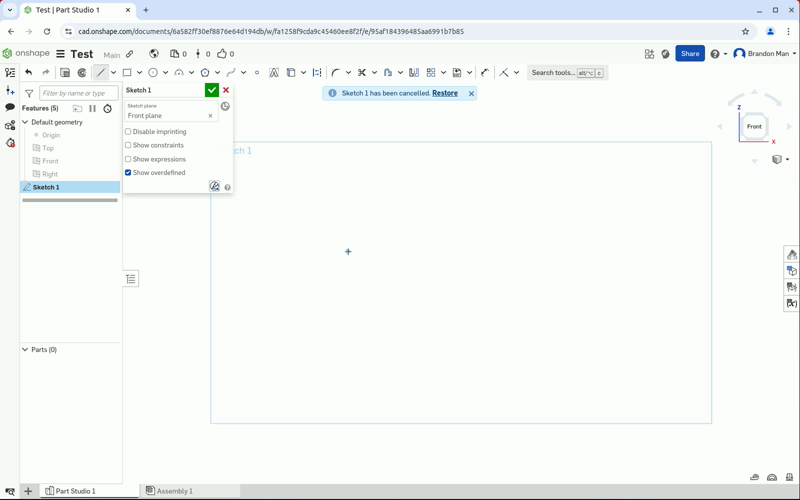
key_down(shift)
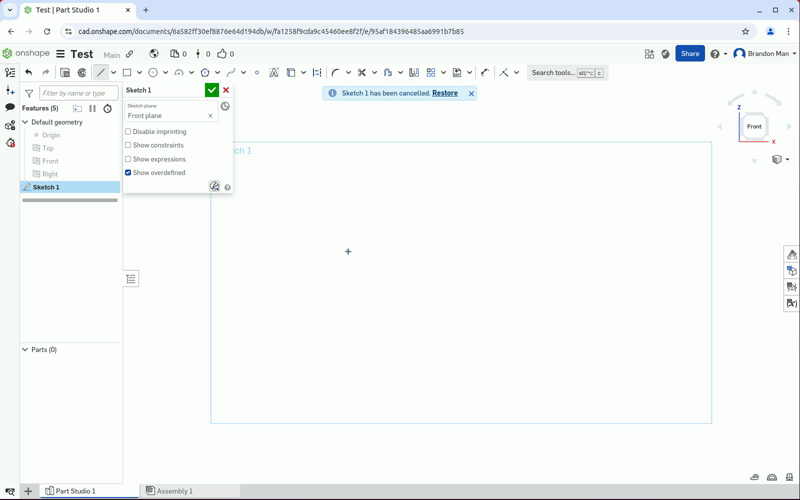
mouse_move(415, 251)
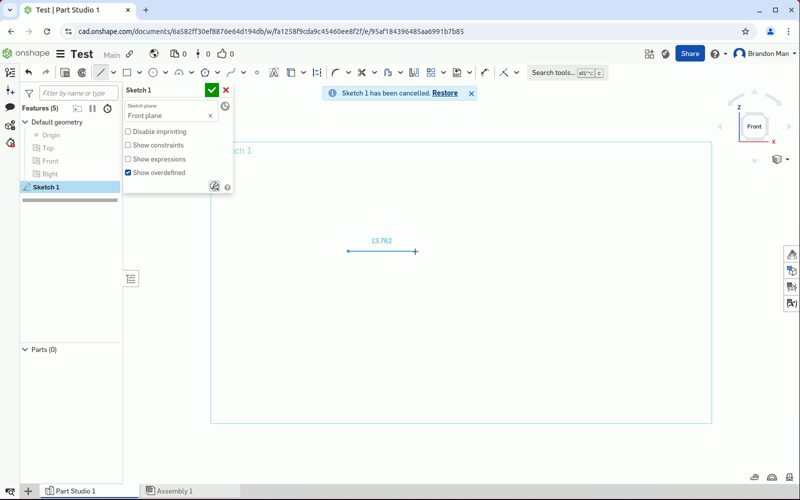
click(415, 251)
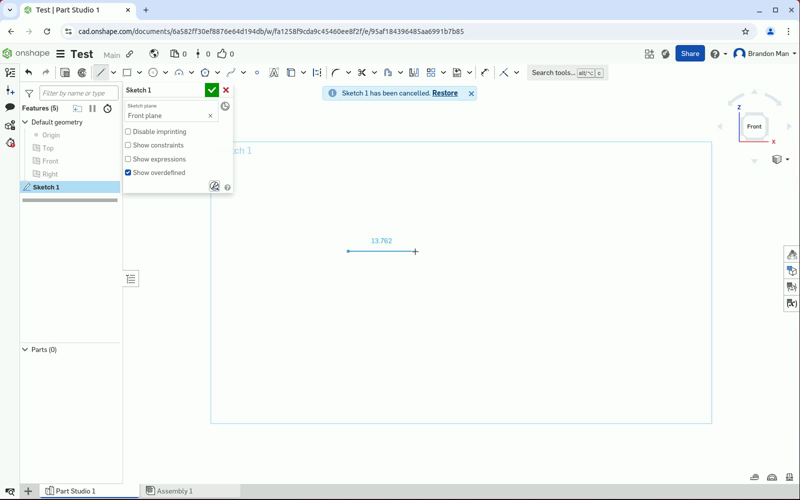
key_up(shift)
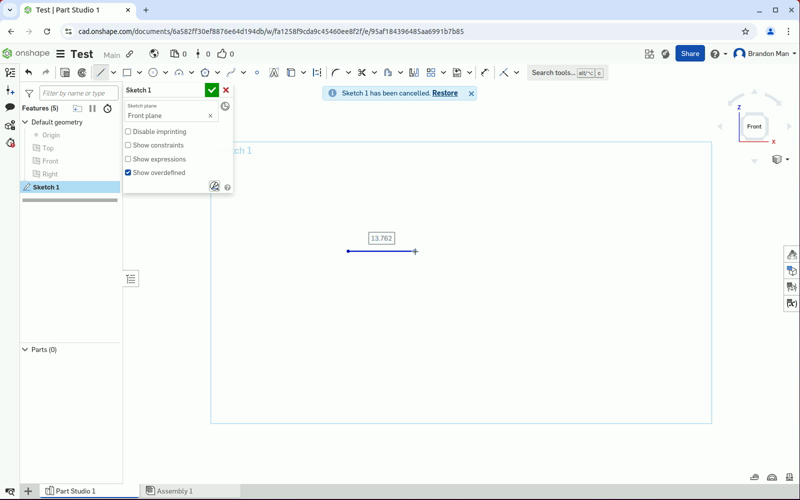
key_down(shift)
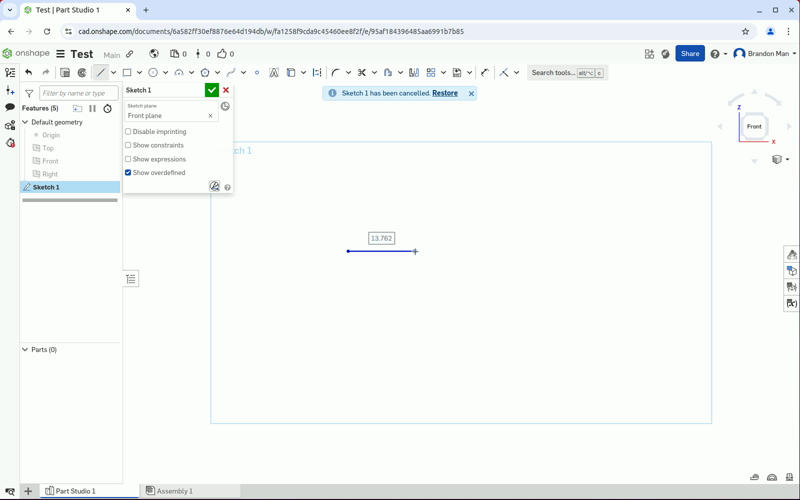
mouse_move(415, 339)
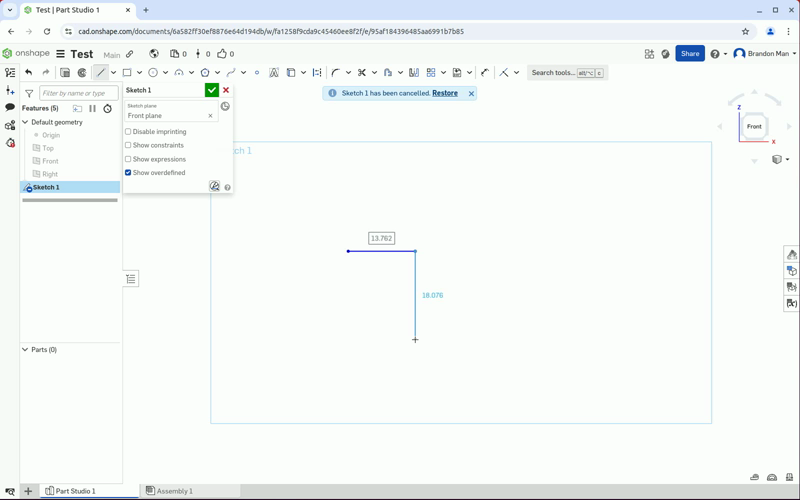
click(415, 339)
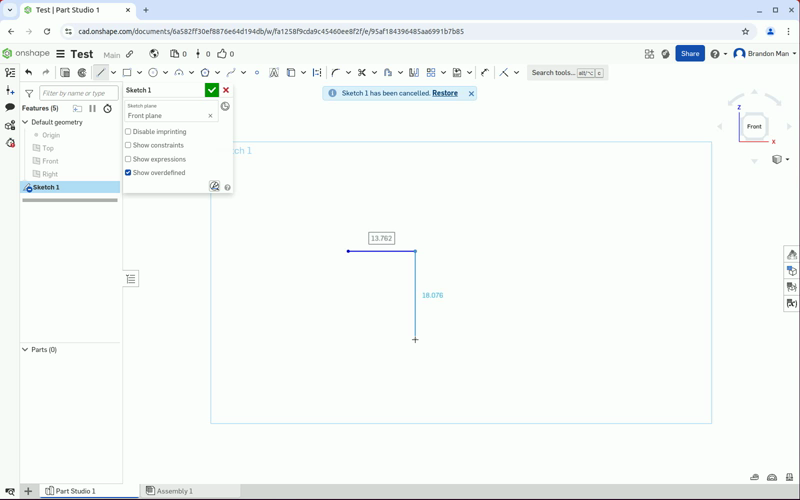
key_up(shift)
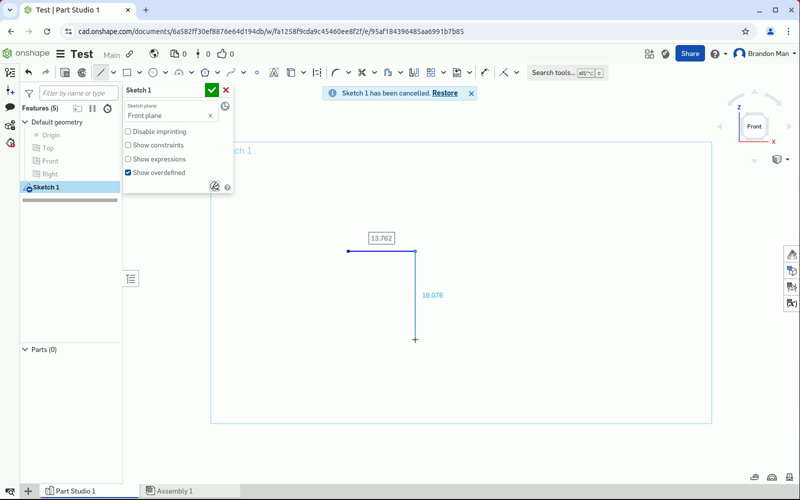
key_down(shift)
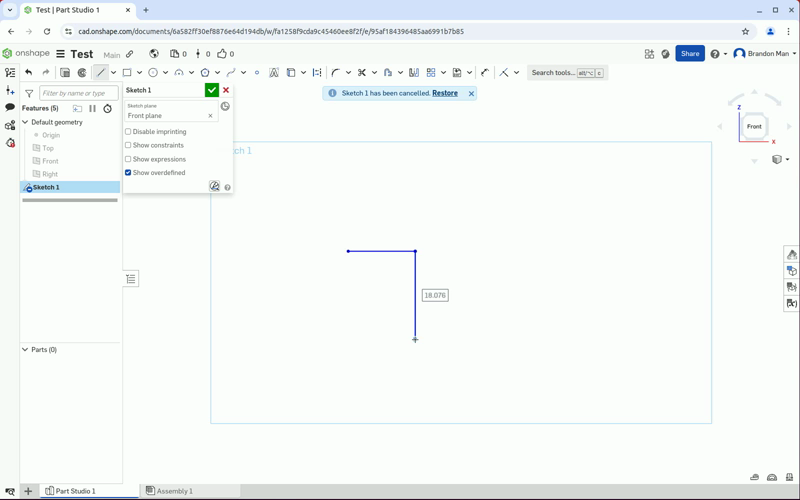
mouse_move(546, 339)
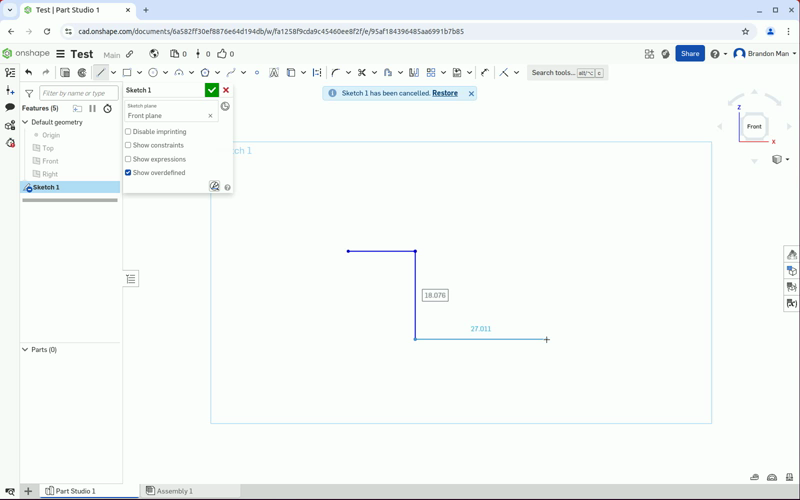
click(546, 339)
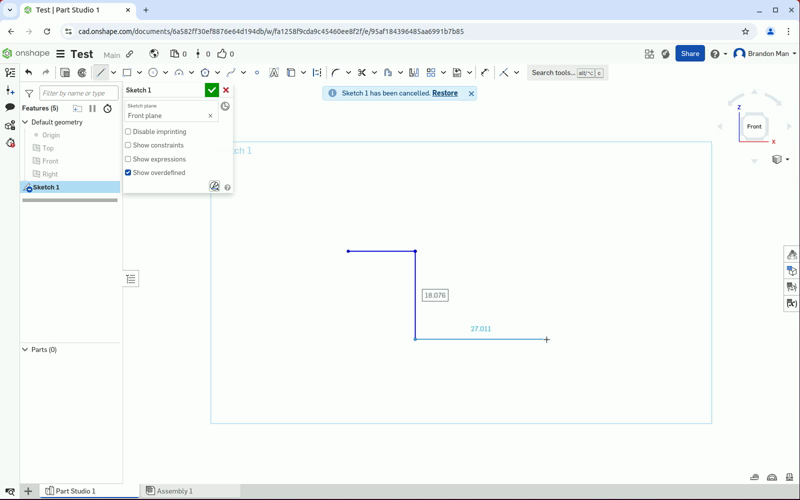
key_up(shift)
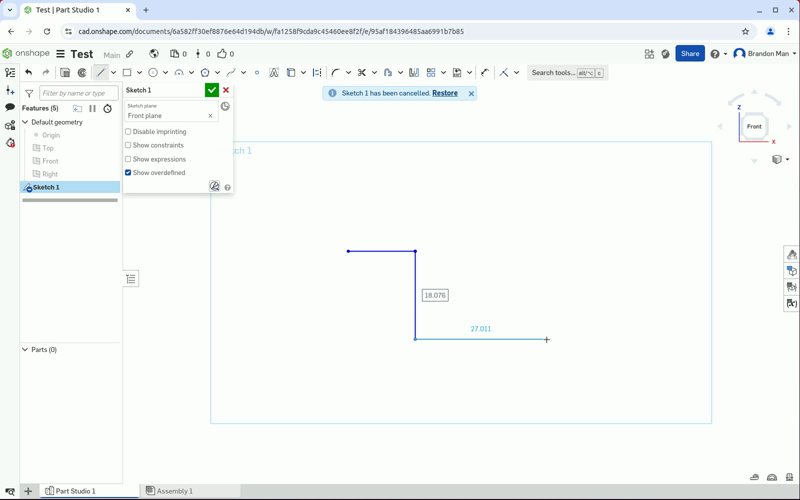
key_down(shift)
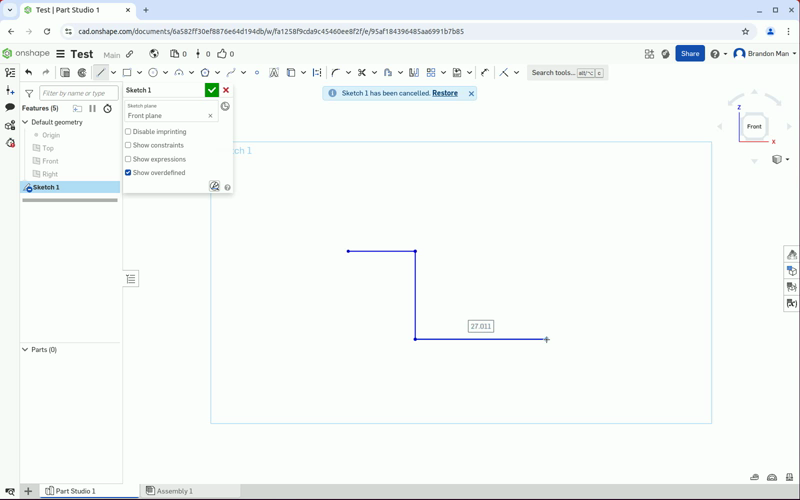
mouse_move(576, 339)
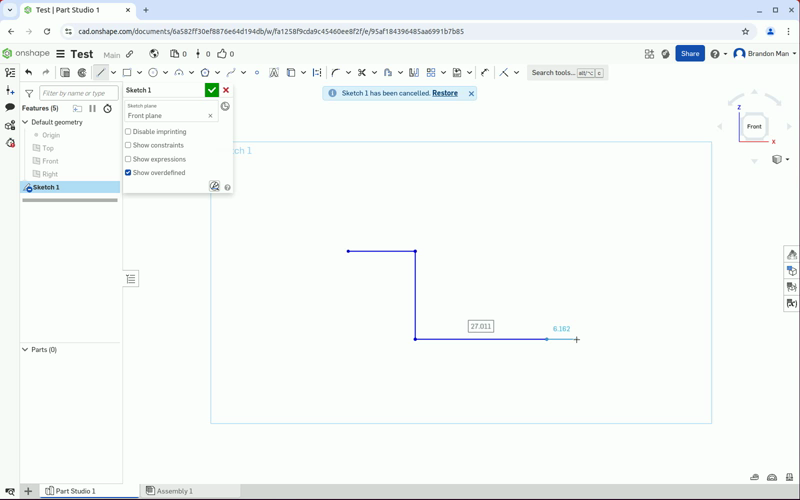
mouse_move(546, 295)
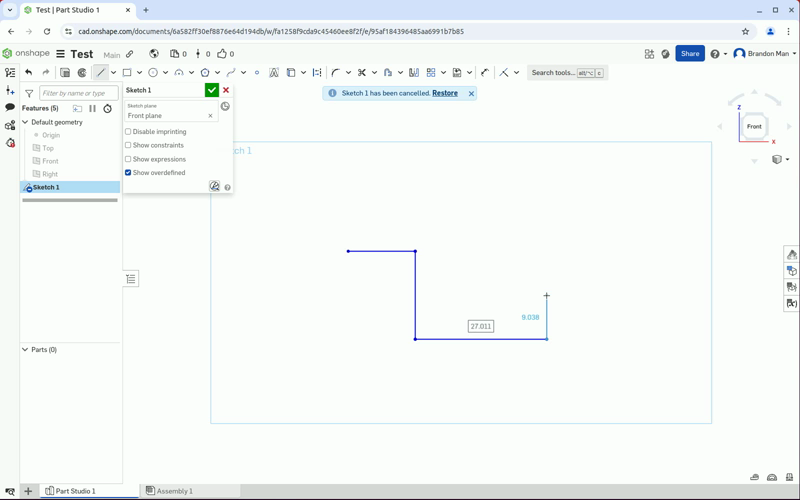
click(546, 295)
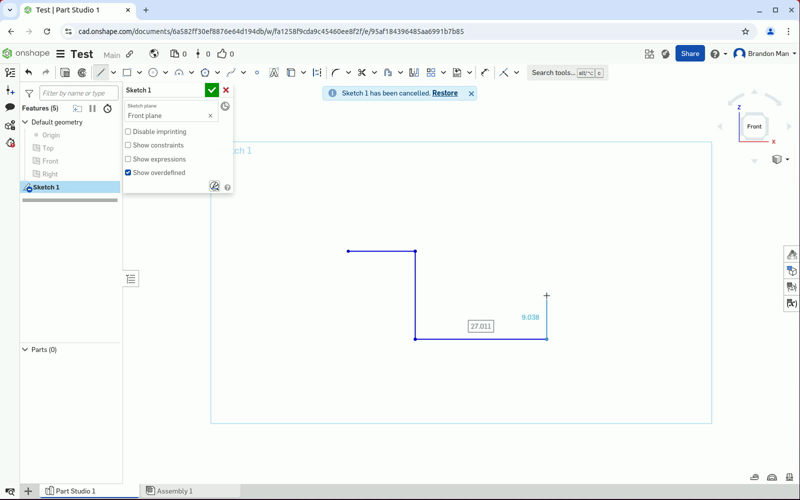
key_up(shift)
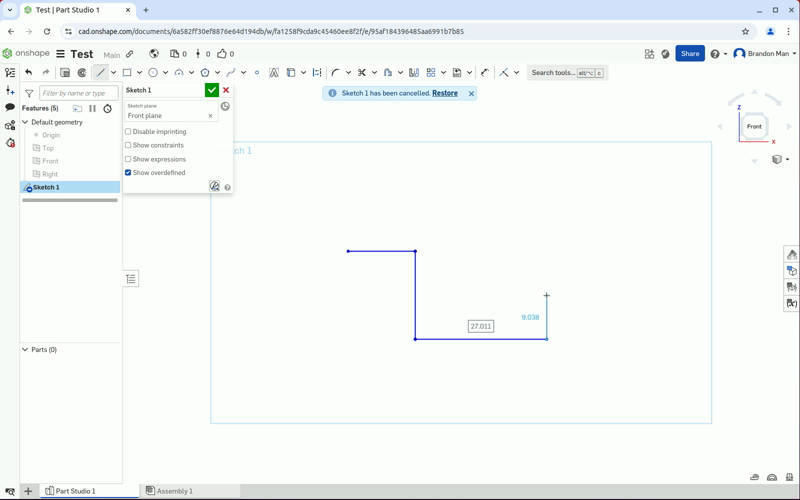
key_down(shift)
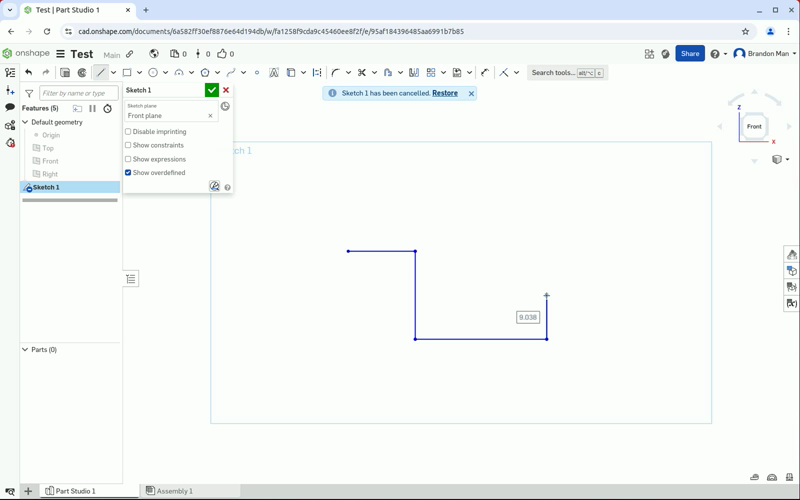
mouse_move(458, 295)
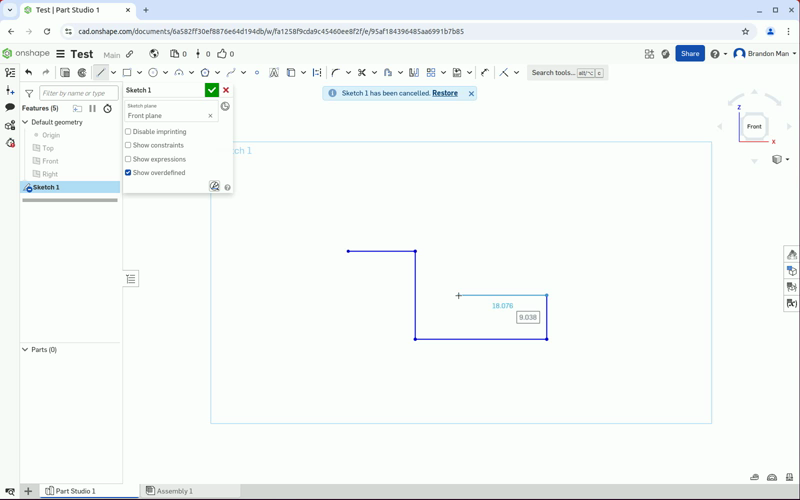
click(458, 295)
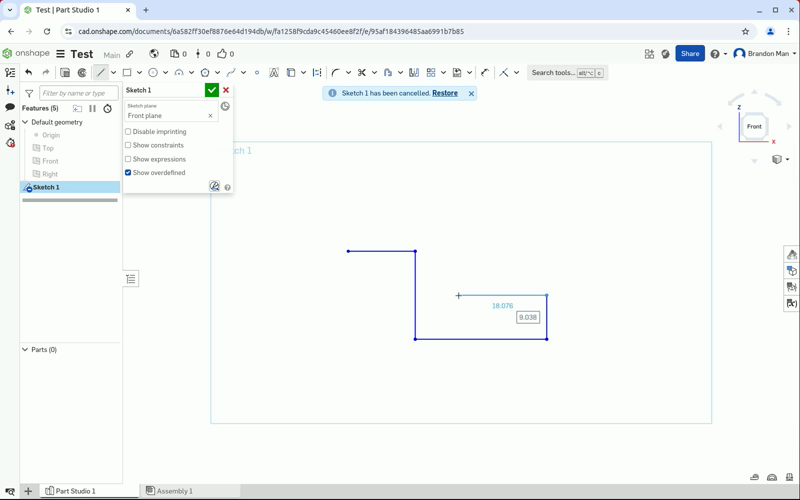
key_up(shift)
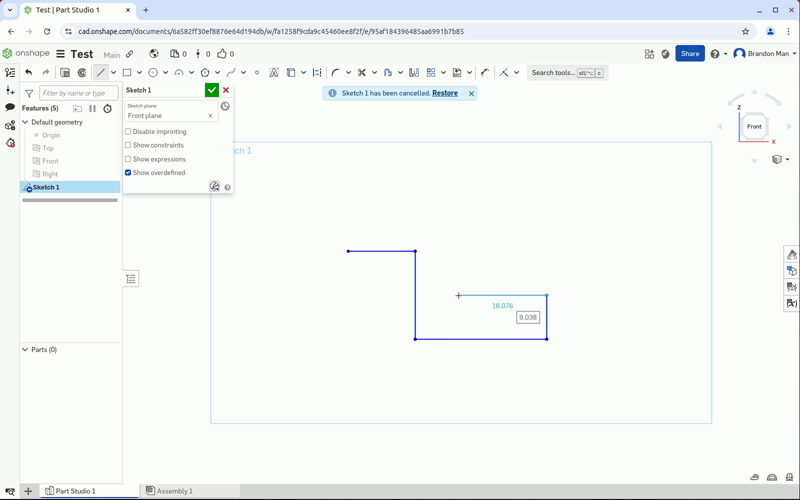
key_down(shift)
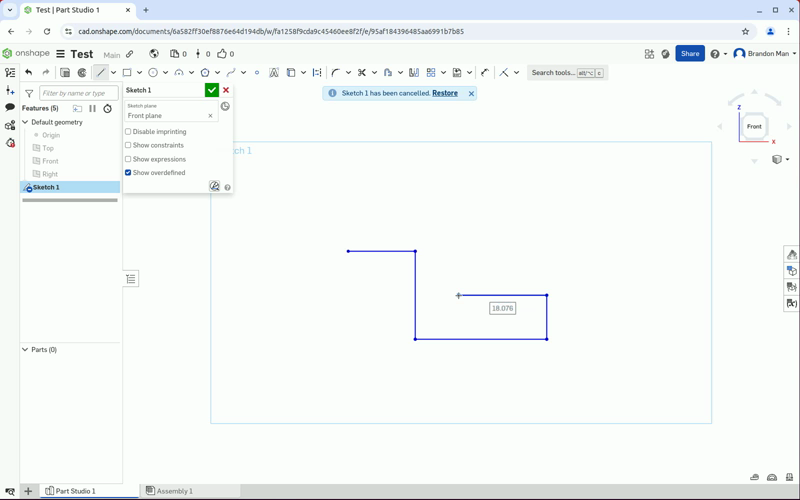
mouse_move(458, 207)
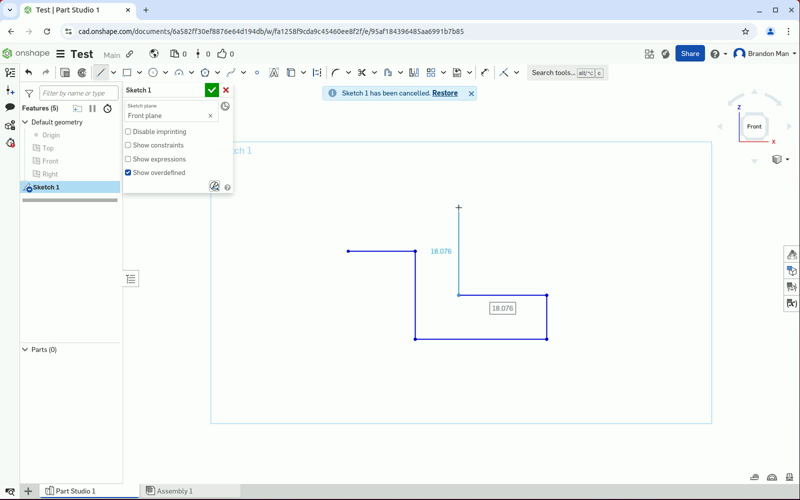
click(458, 207)
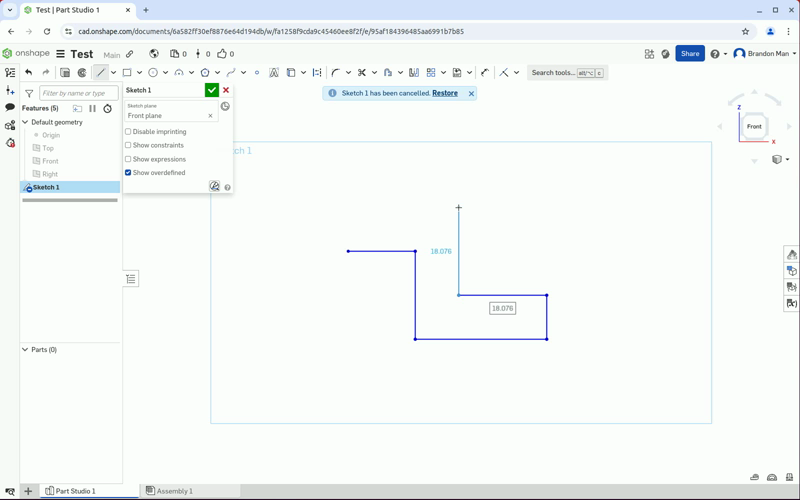
key_up(shift)
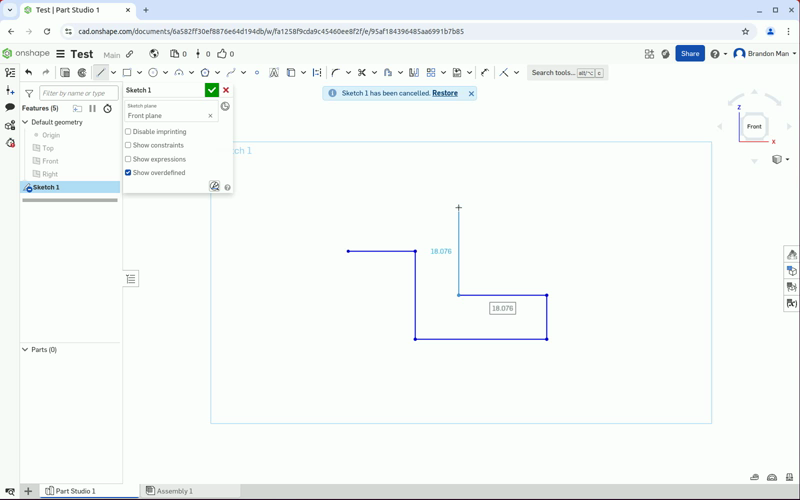
key_down(shift)
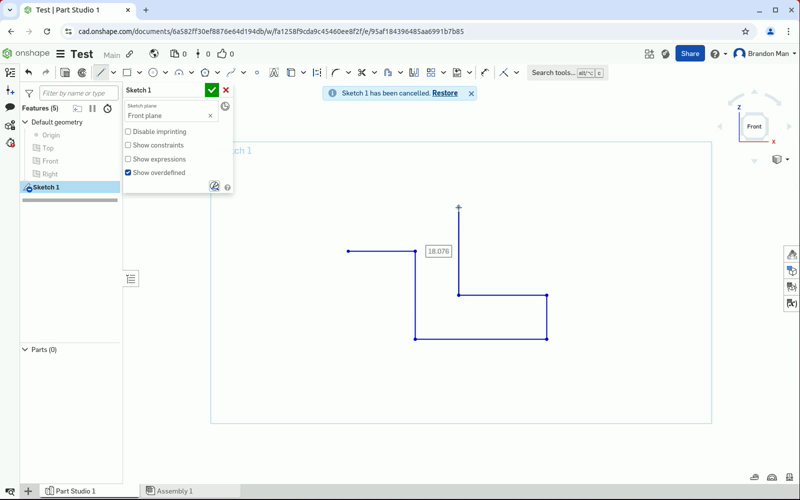
mouse_move(348, 207)
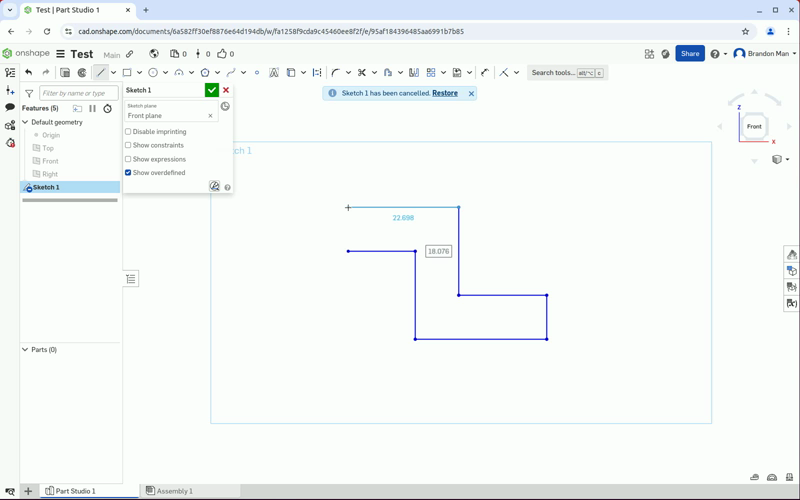
click(348, 207)
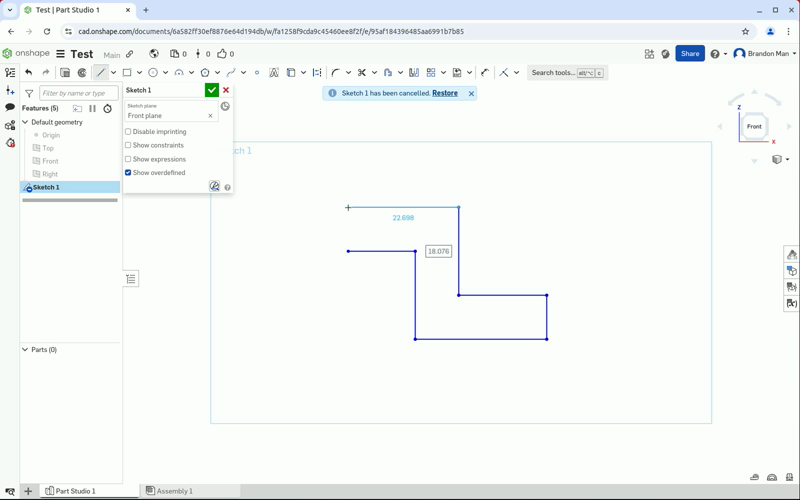
key_up(shift)
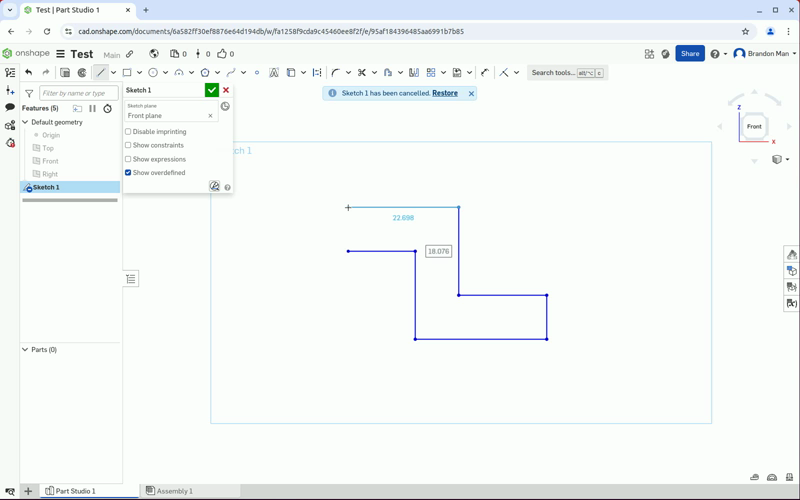
mouse_move(378, 207)
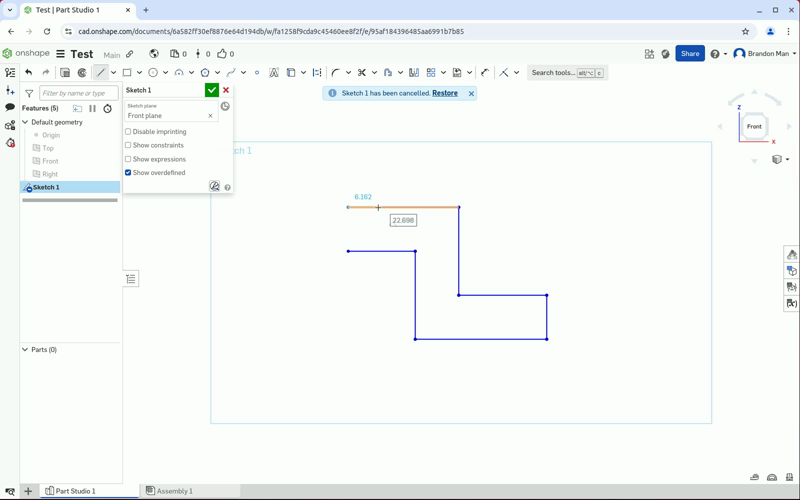
key_down(shift)
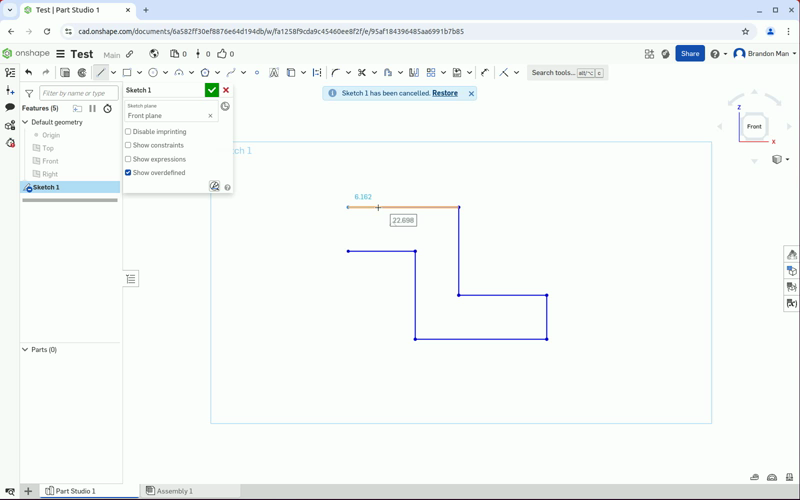
mouse_move(348, 251)
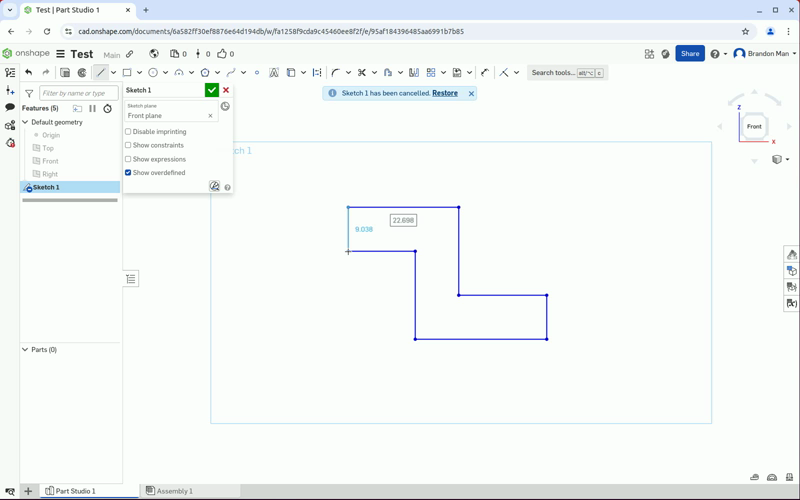
key_up(shift)
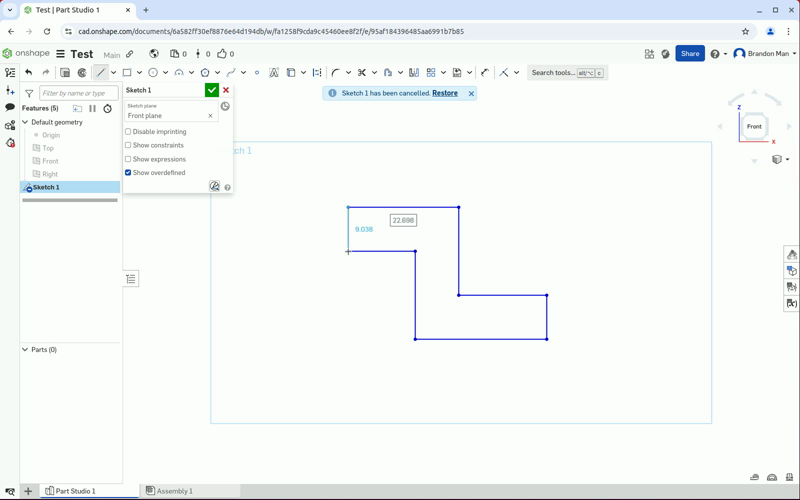
click(348, 251)
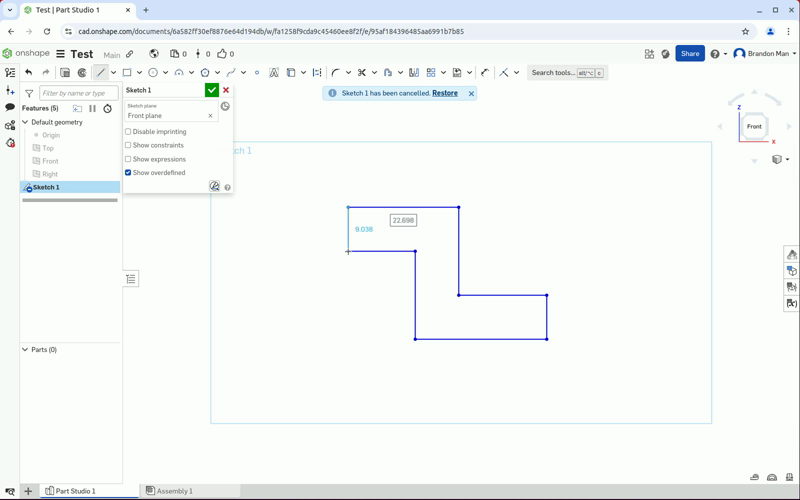
key(esc)
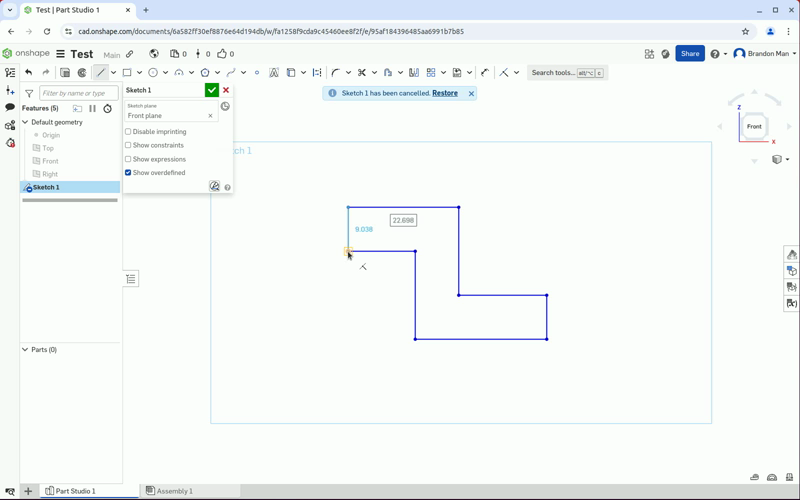
mouse_move(494, 311)
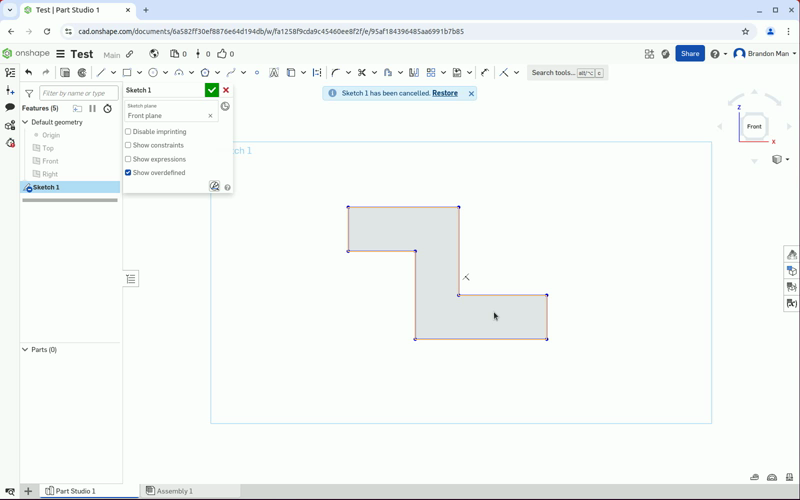
click(494, 311)
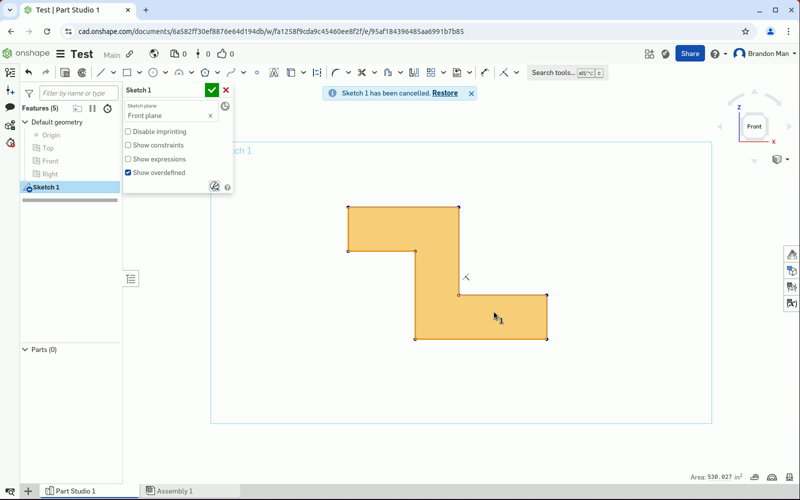
mouse_move(73, 352)
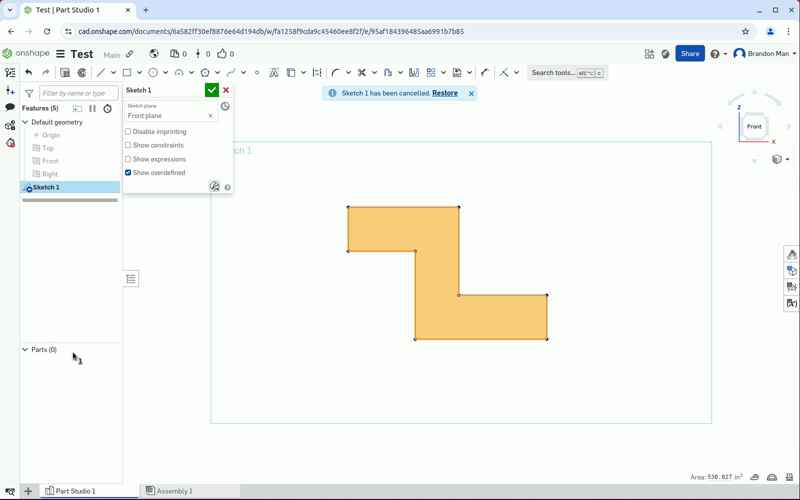
key(shift+y)
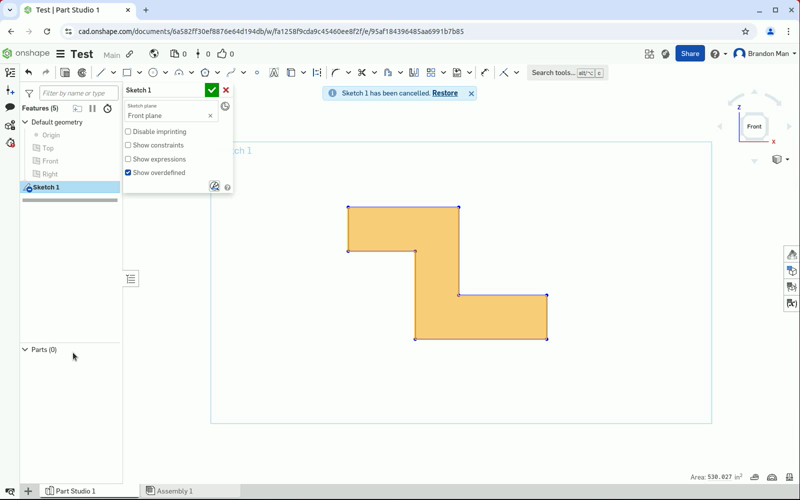
key(shift+e)
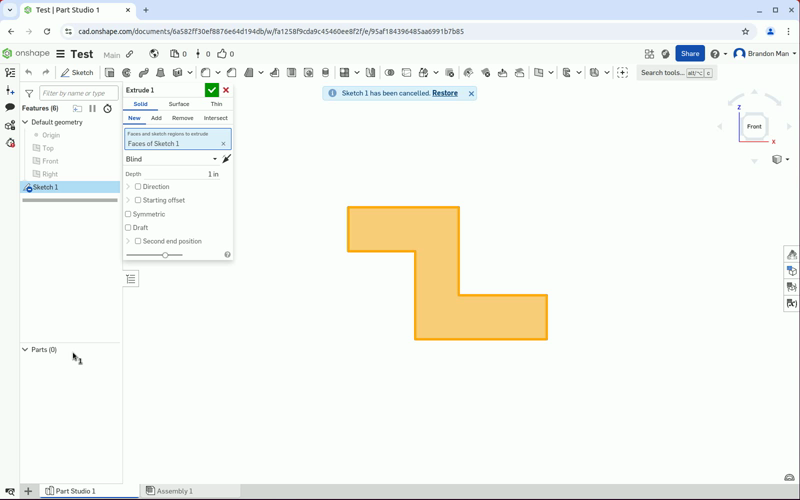
mouse_move(143, 106)
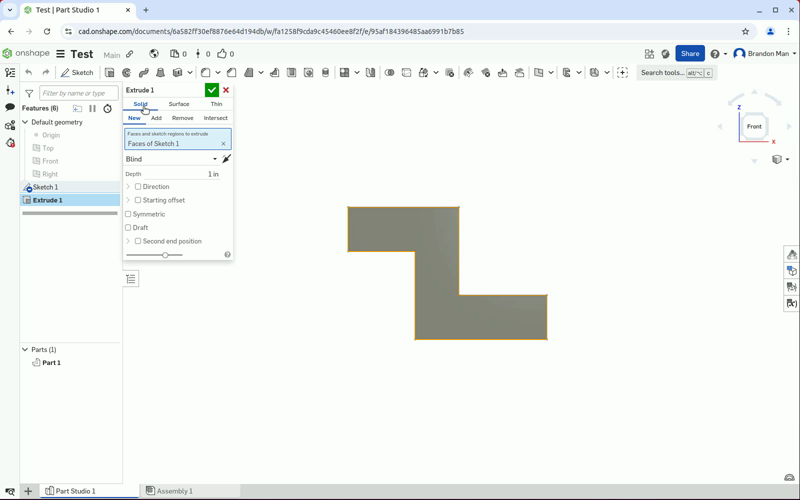
click(143, 106)
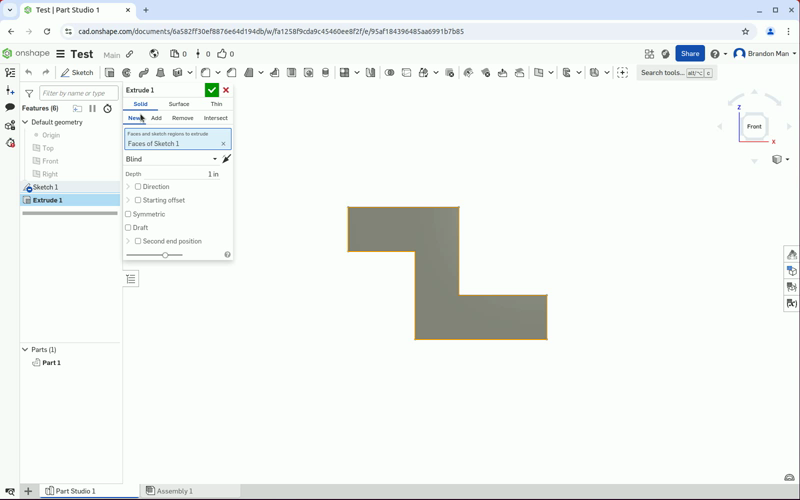
mouse_move(137, 120)
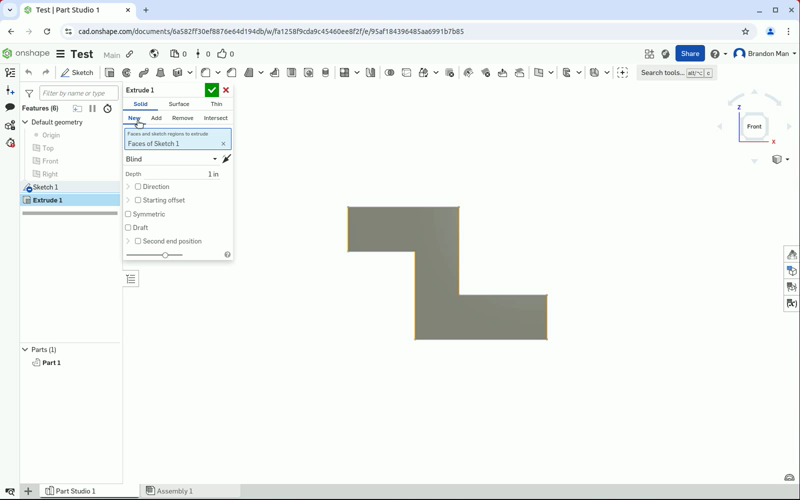
click(137, 120)
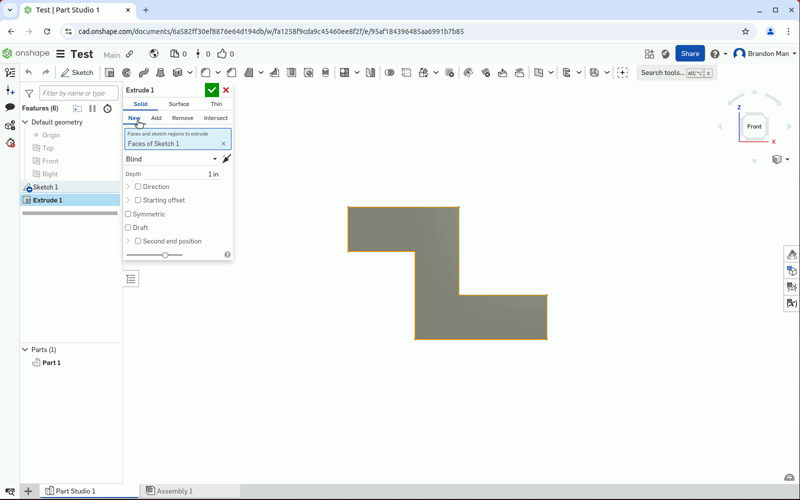
key(tab, 4)
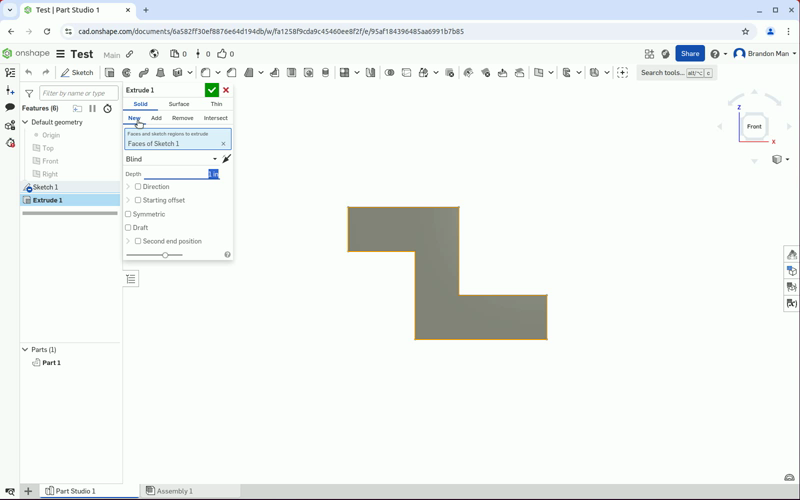
text(22.627)
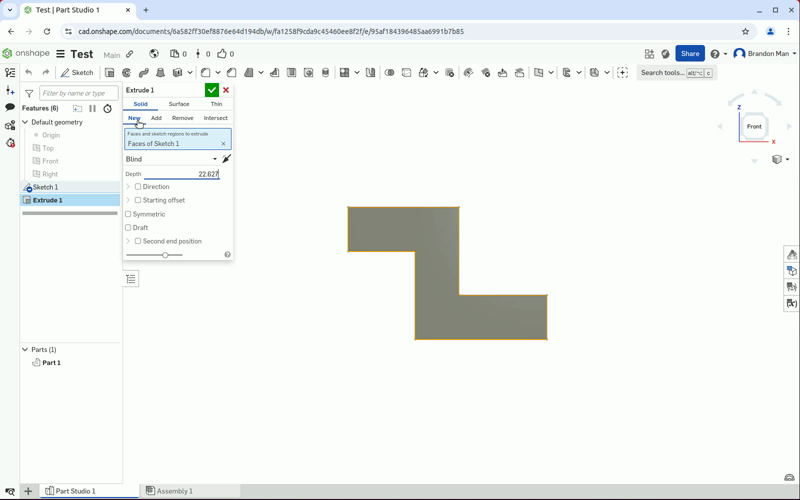
key(enter)
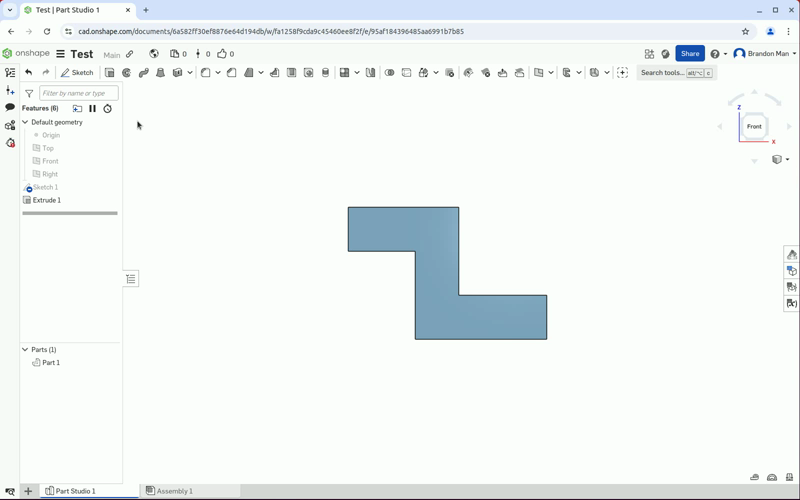
key(shift+h)
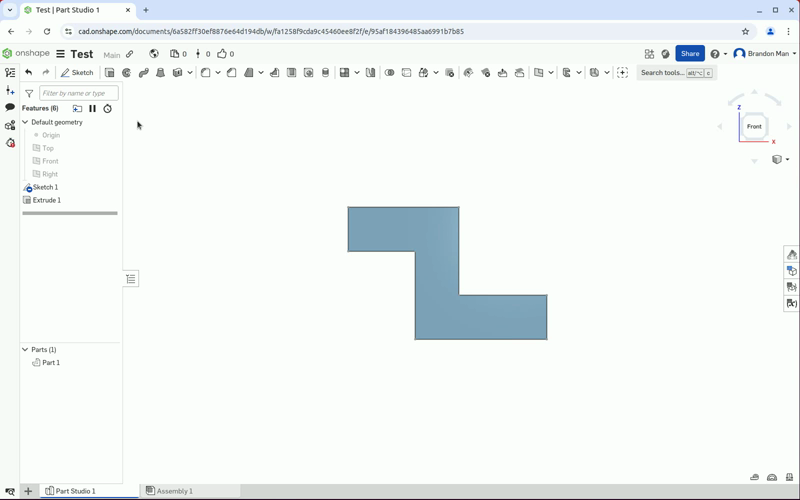
key(shift+h)
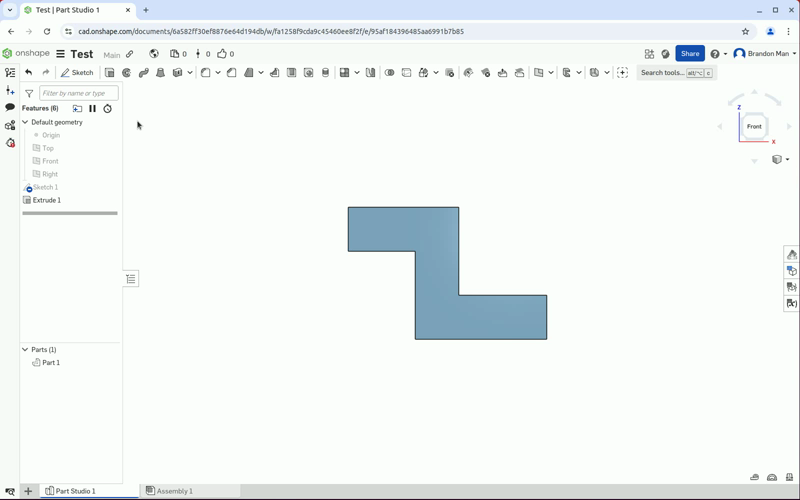
mouse_move(73, 189)
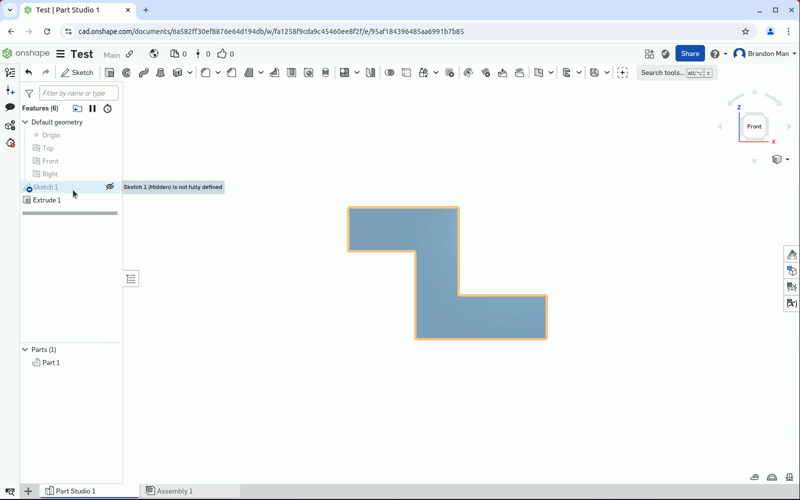
click(73, 189)
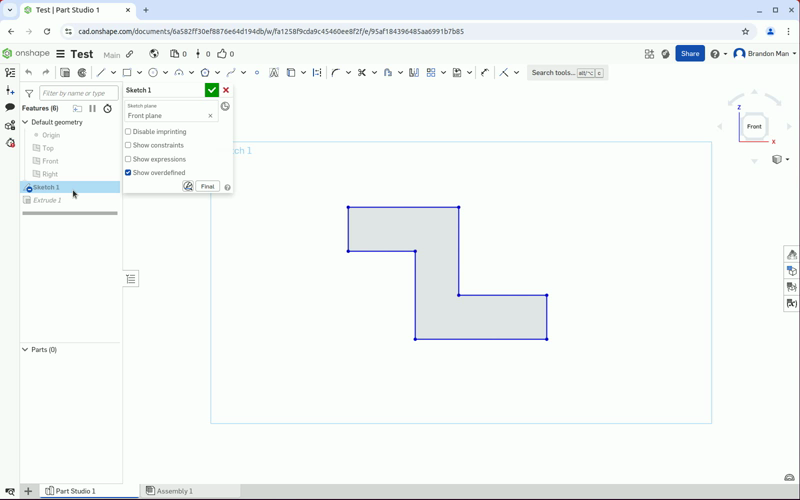
mouse_move(229, 92)
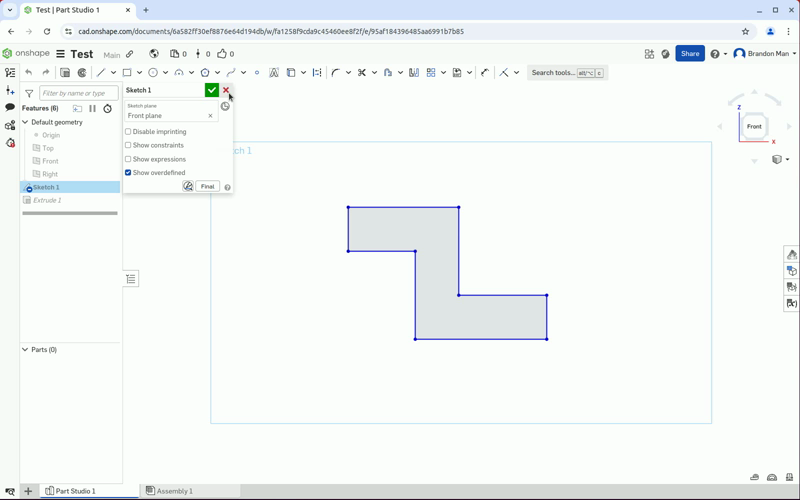
click(229, 92)
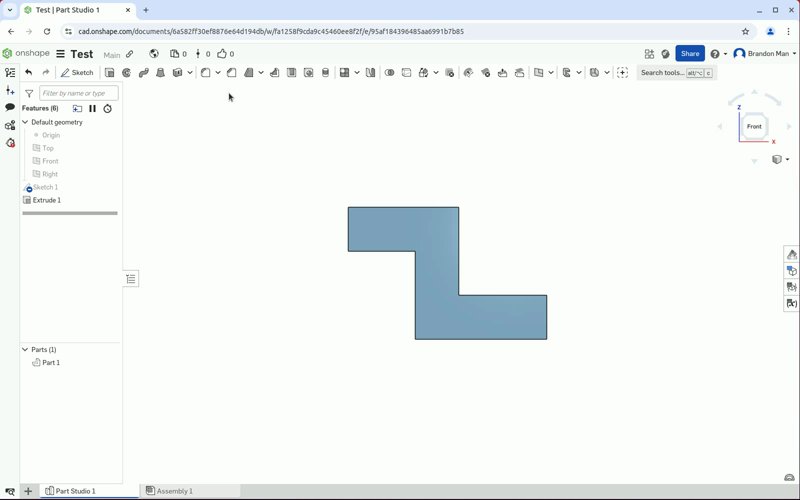
mouse_move(73, 352)
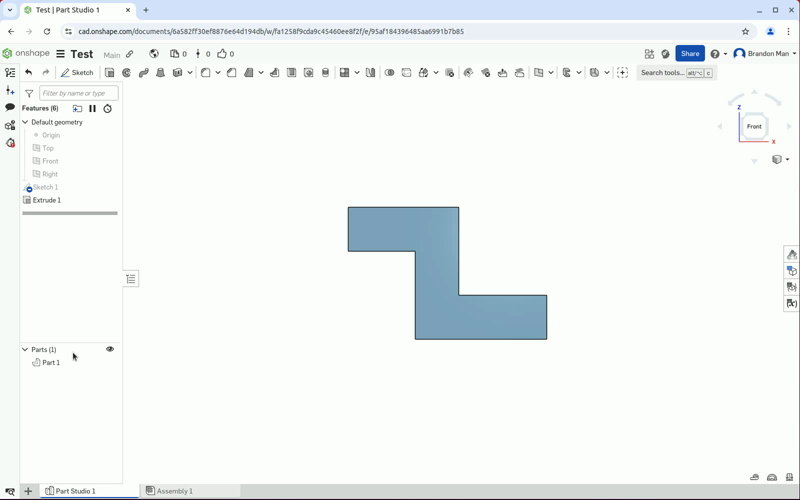
key(y)
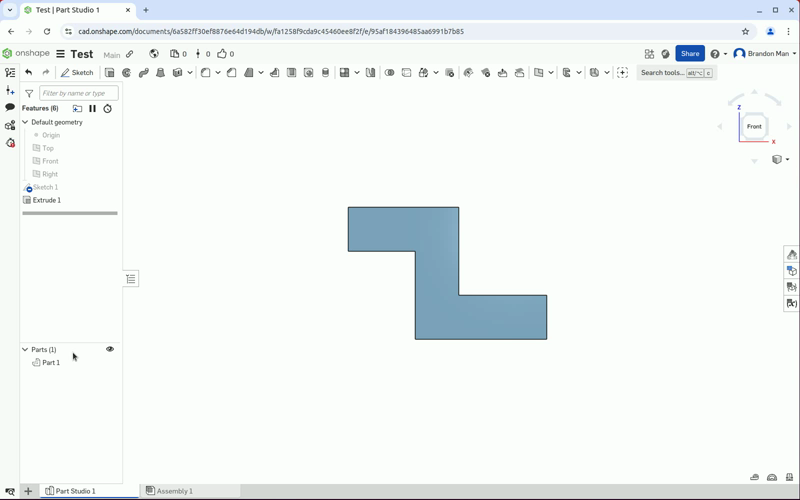
key(shift+p)
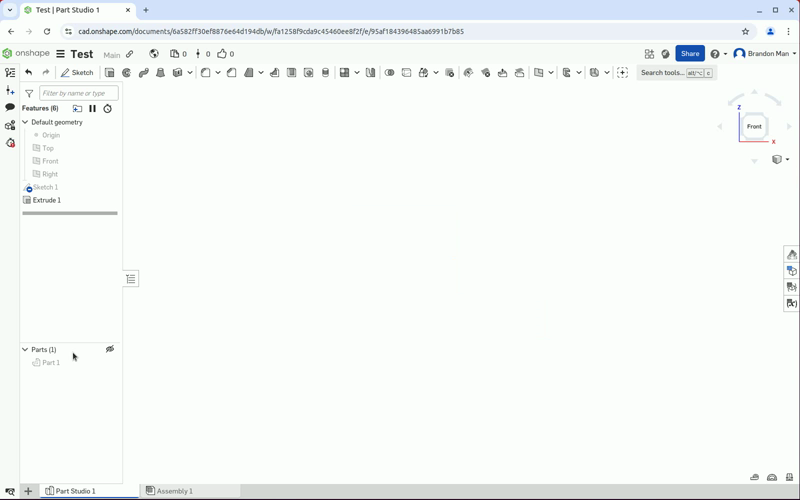
key(space)
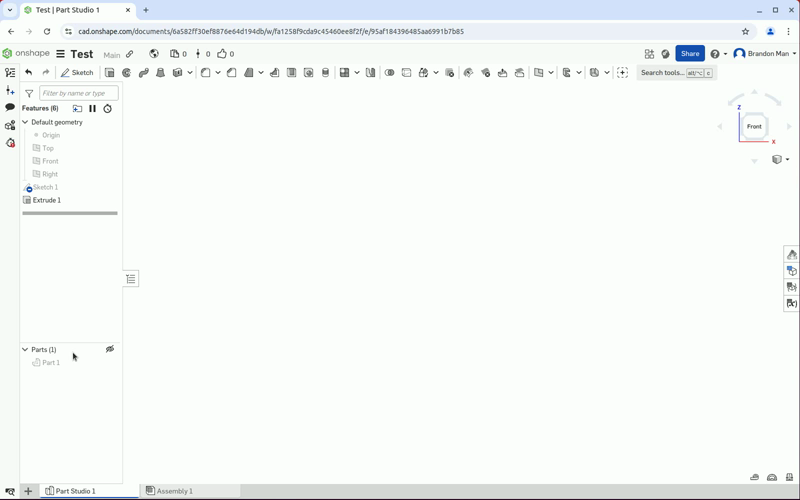
key_down(shift)
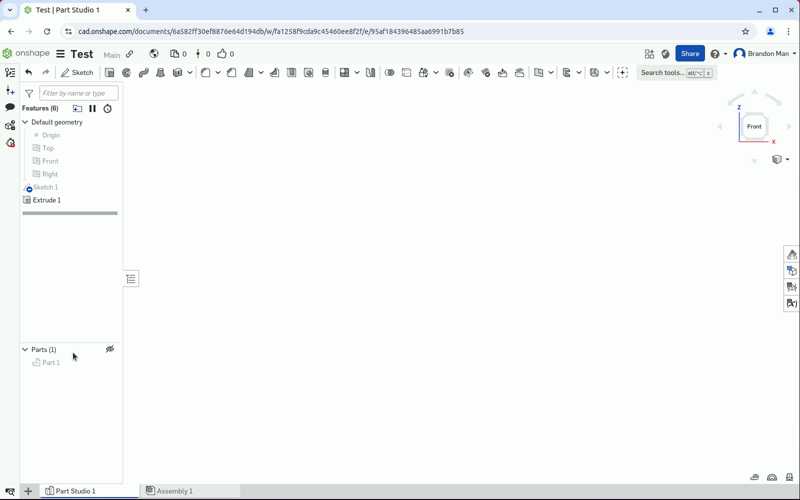
key(down)
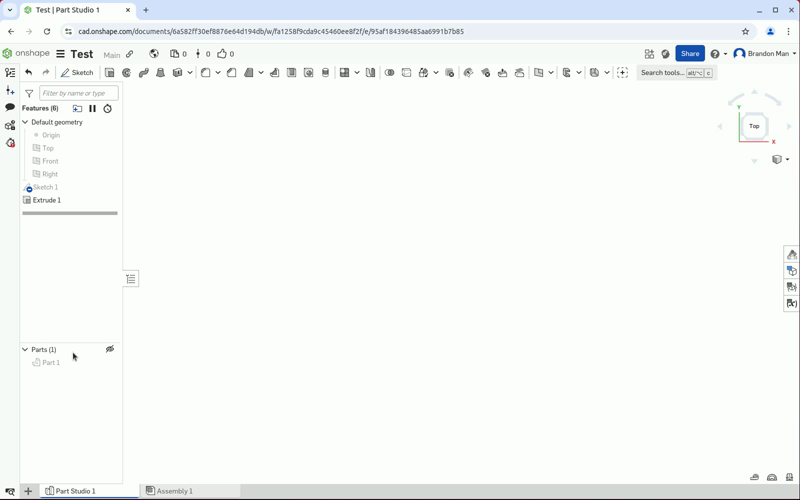
key_up(shift)
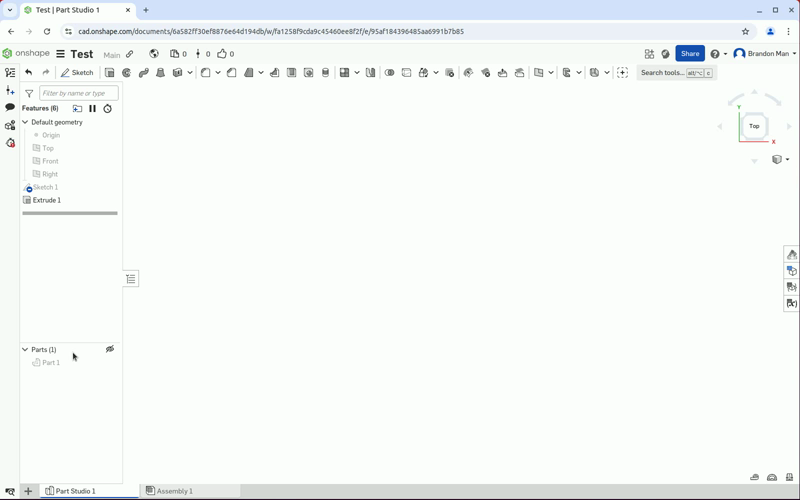
mouse_move(73, 352)
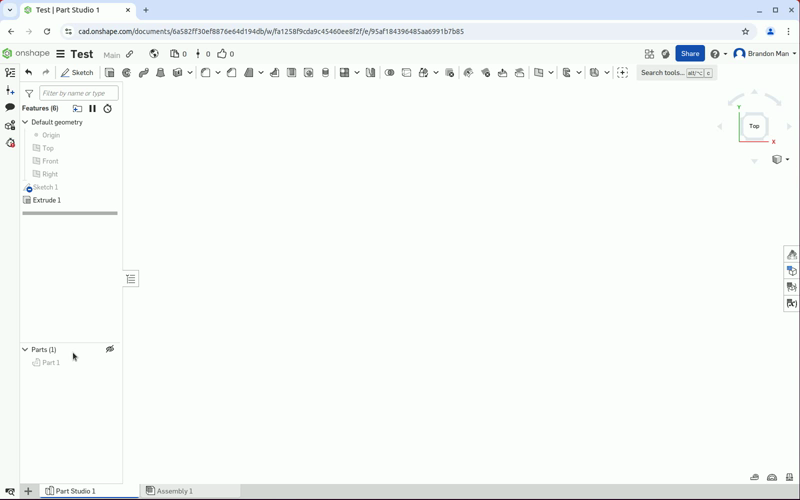
key(shift+y)
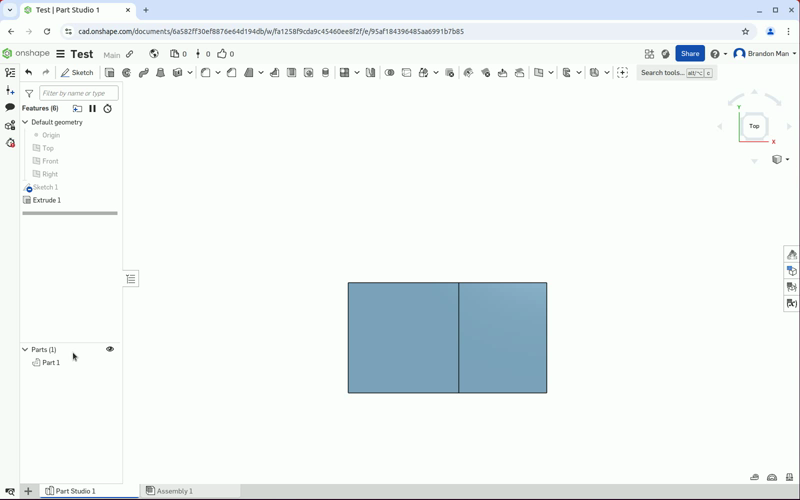
mouse_move(541, 75)
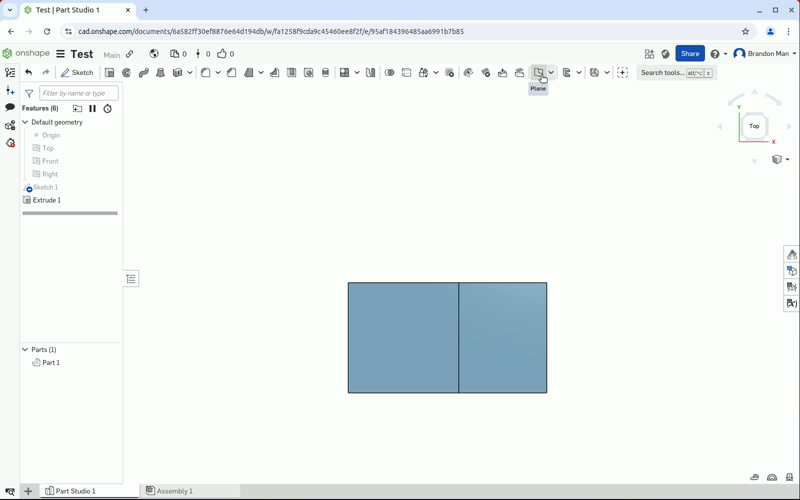
click(541, 75)
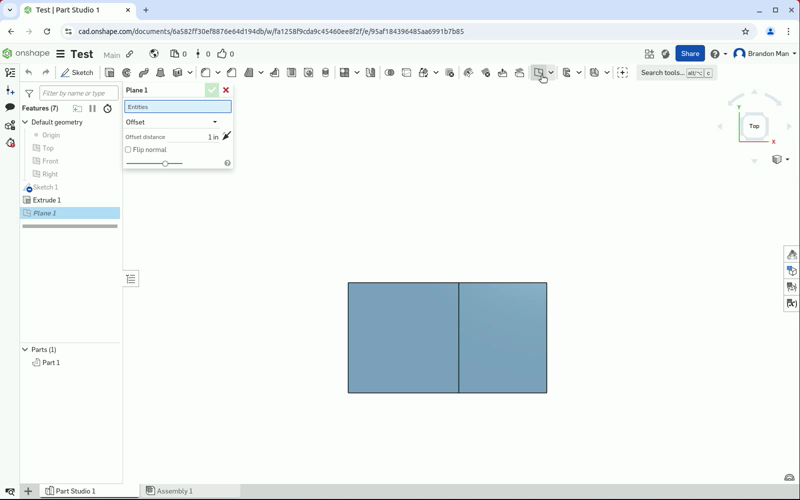
mouse_move(73, 150)
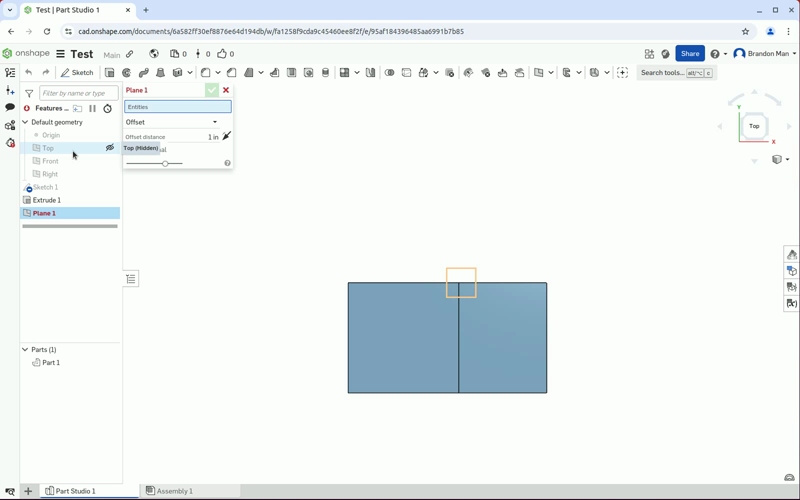
click(73, 150)
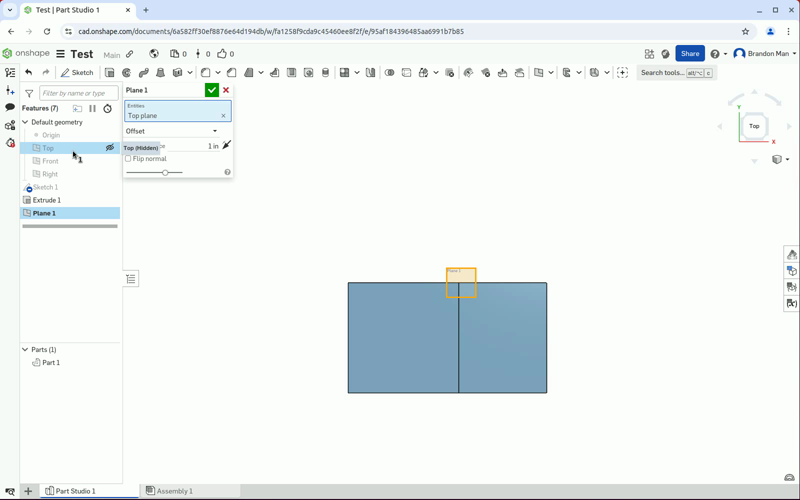
key(tab, 2)
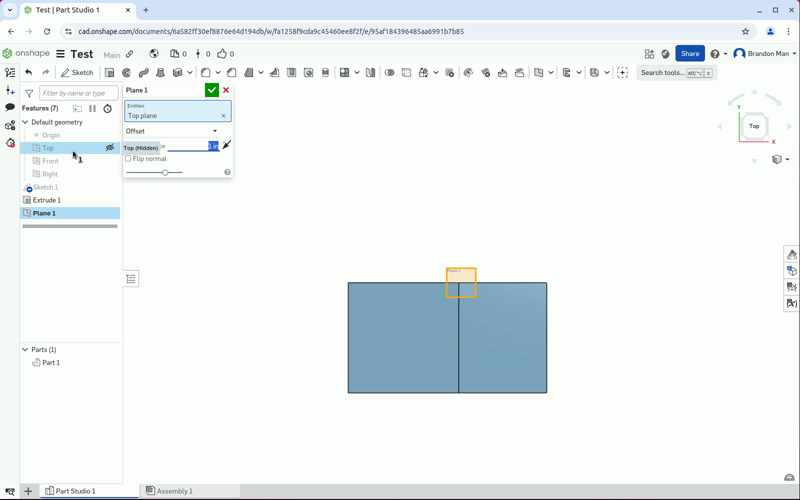
text(2.65)
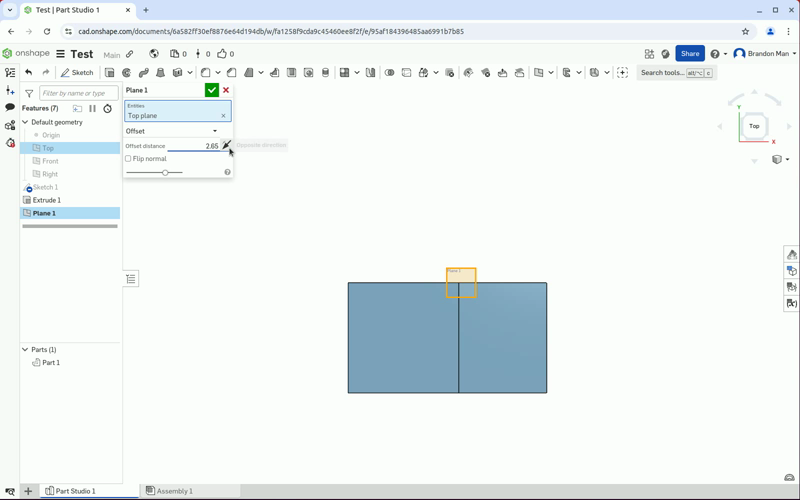
mouse_move(229, 147)
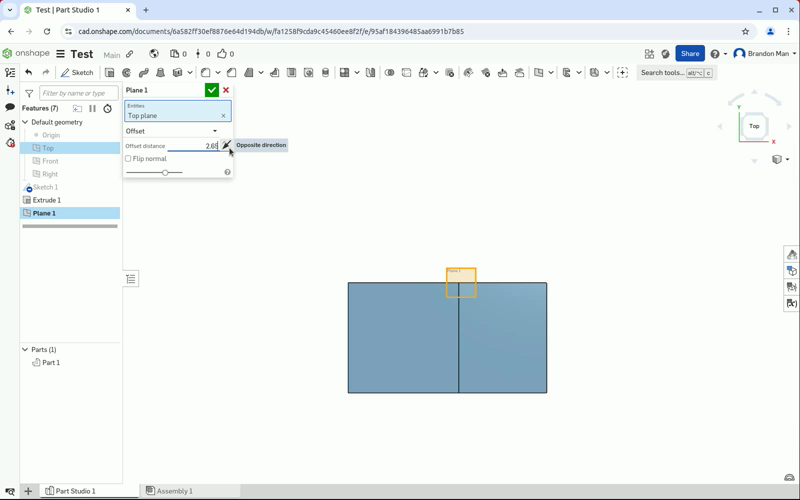
click(229, 147)
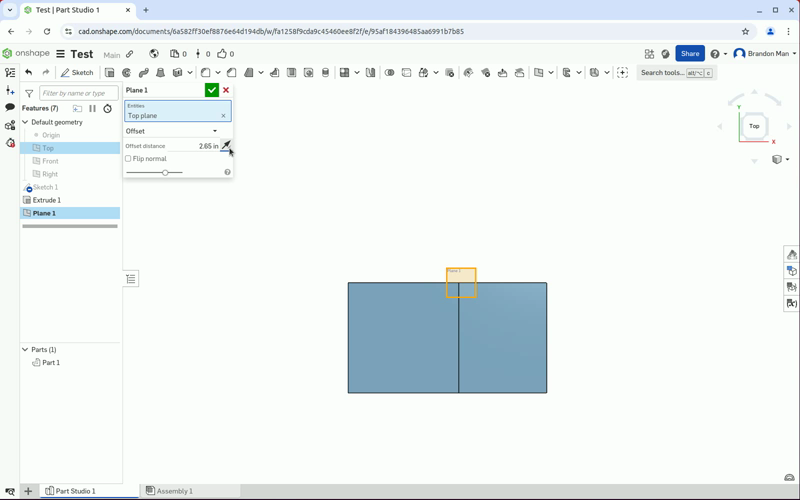
key(enter, 2)
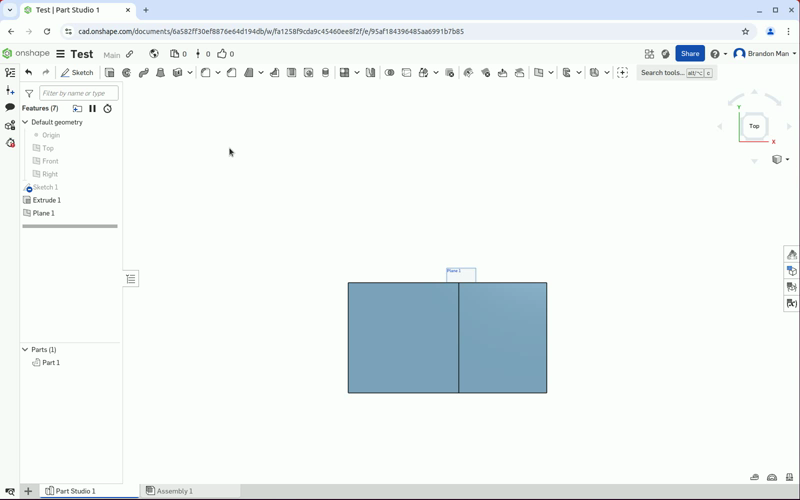
key(shift+s)
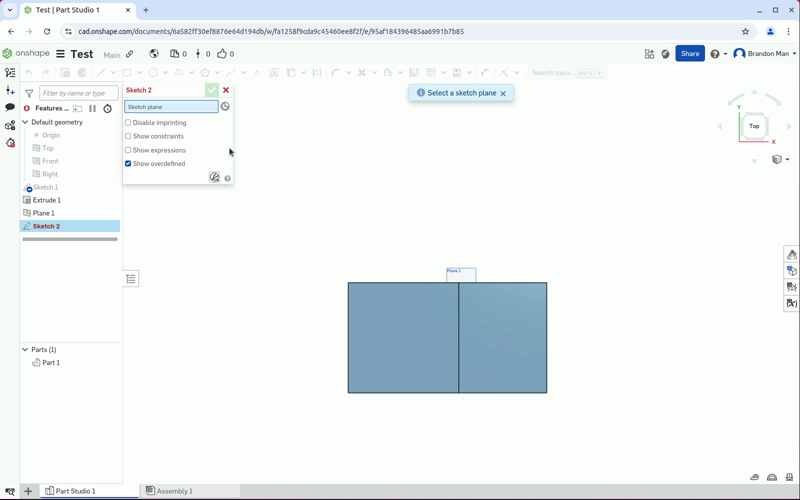
mouse_move(73, 215)
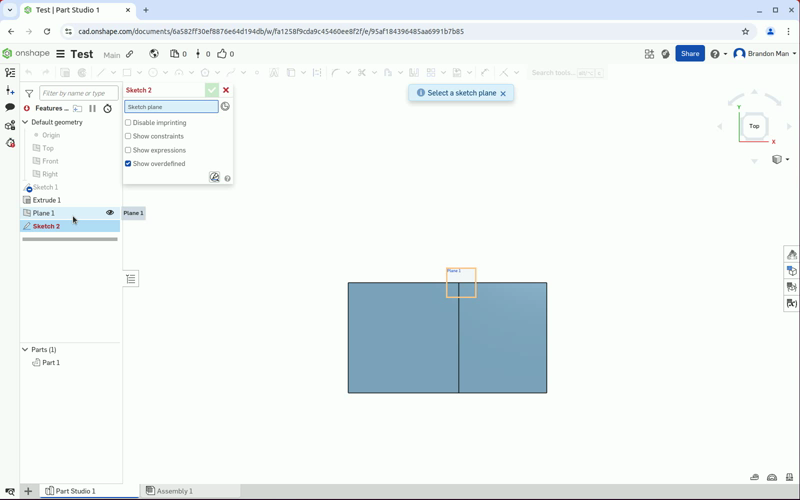
click(73, 215)
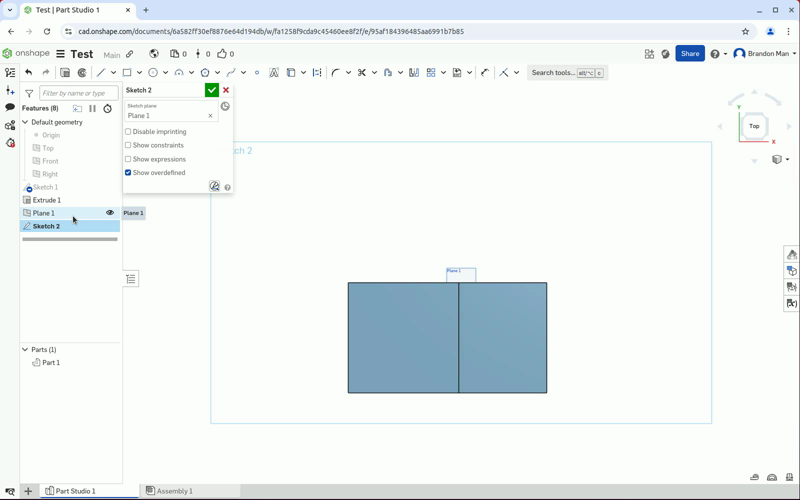
mouse_move(73, 352)
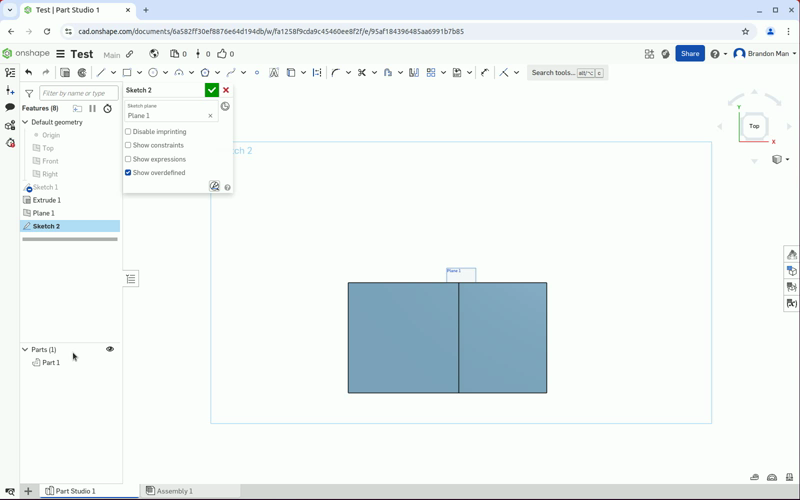
key(y)
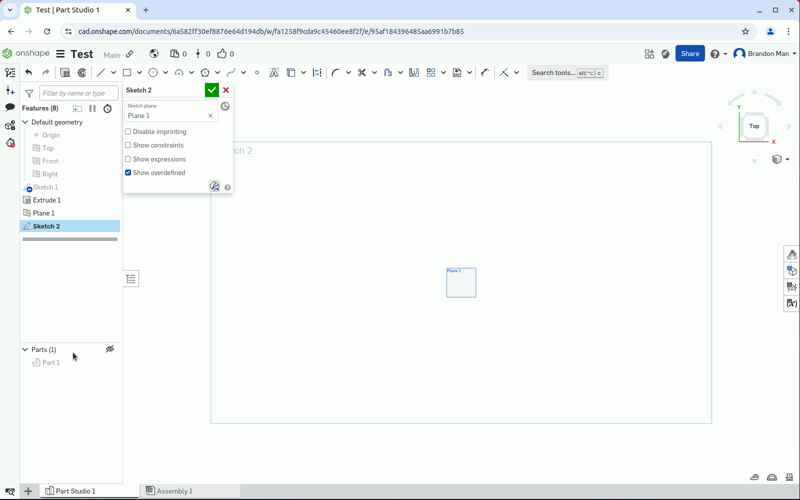
key(l)
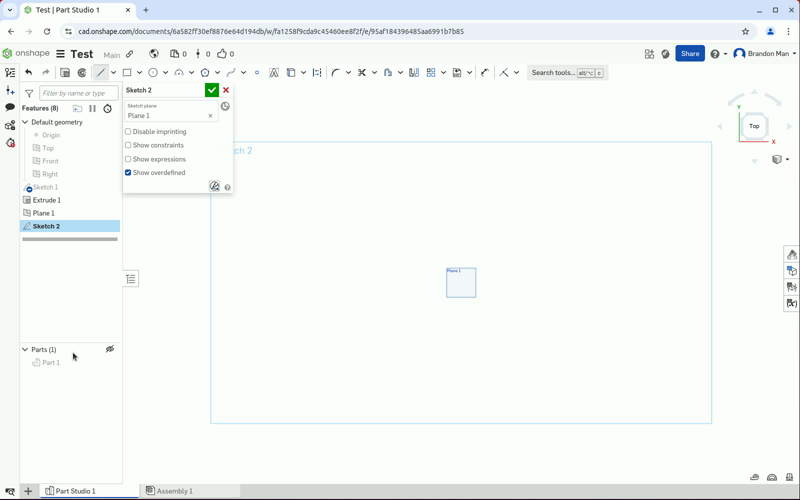
key_down(shift)
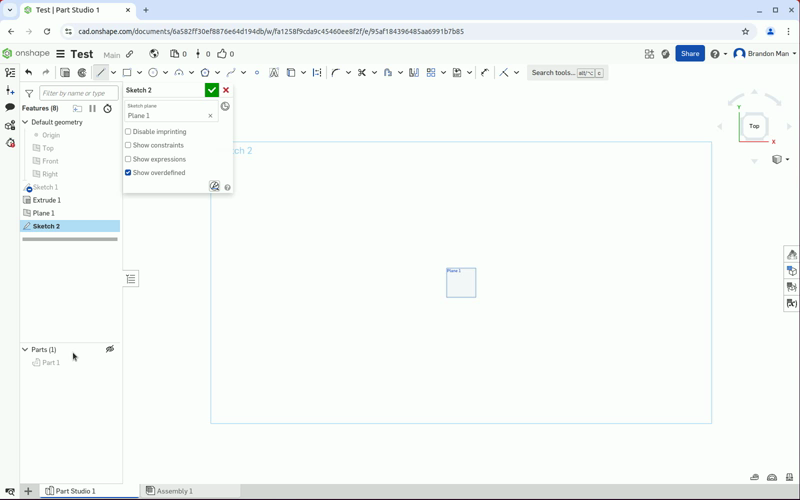
mouse_move(458, 327)
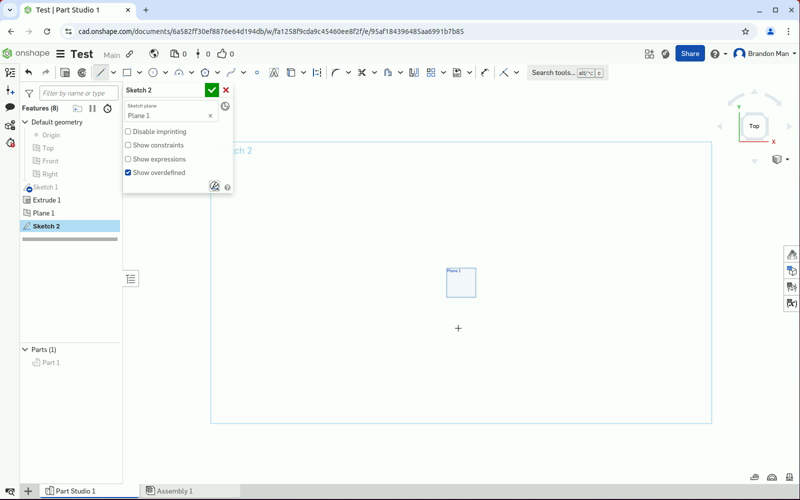
click(458, 327)
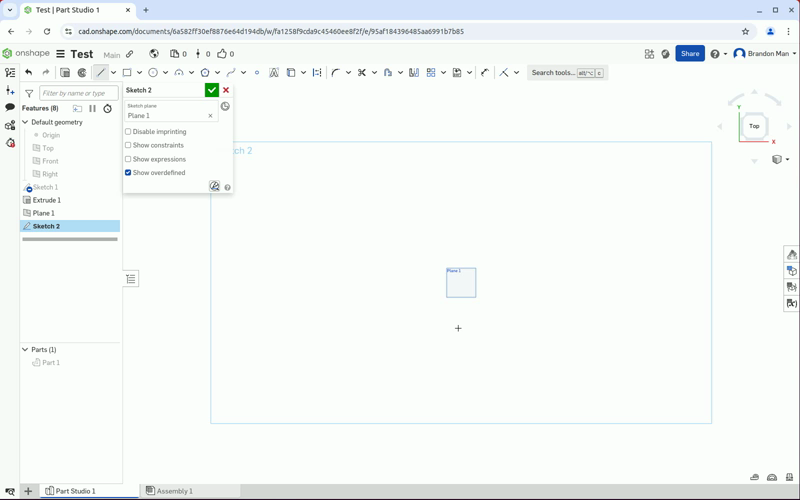
key_up(shift)
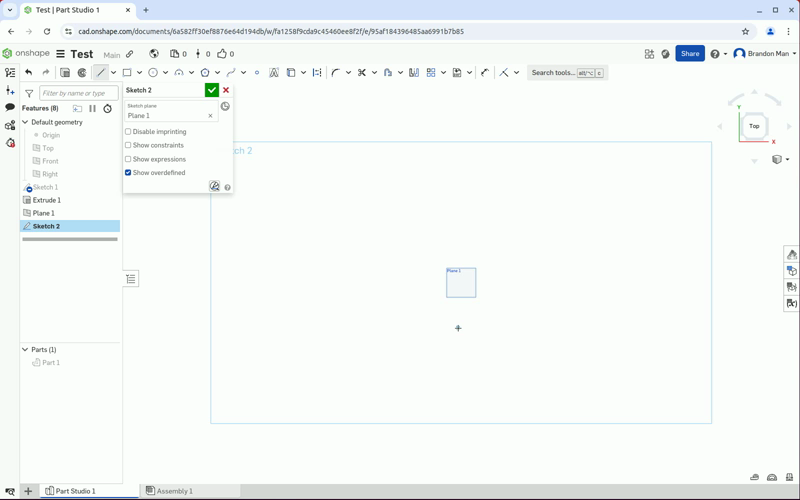
key_down(shift)
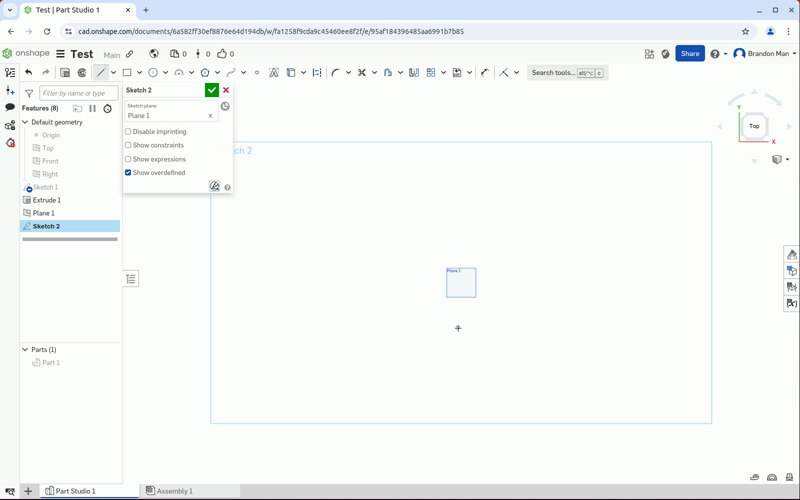
mouse_move(525, 327)
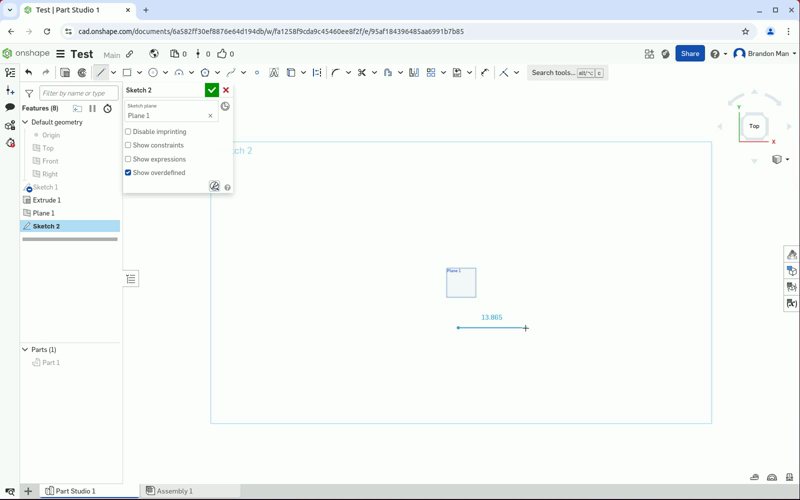
click(525, 327)
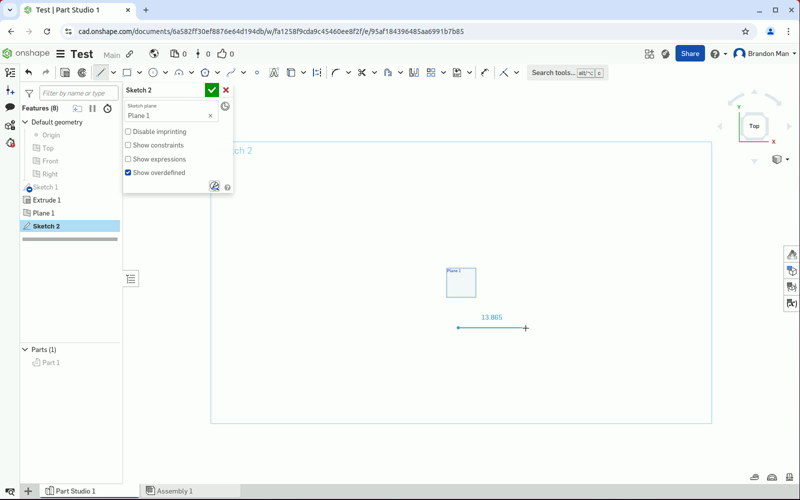
key_up(shift)
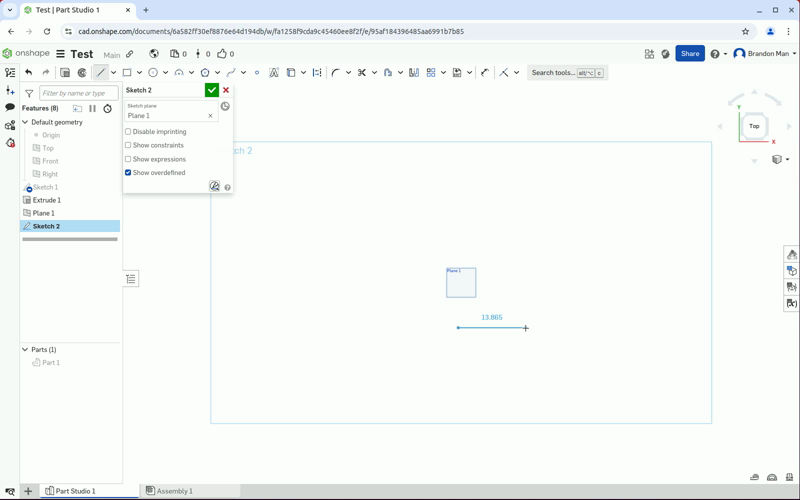
key_down(shift)
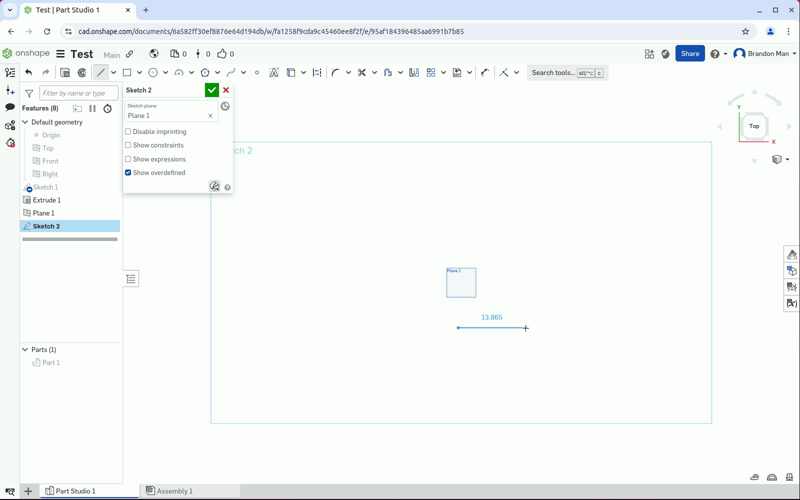
mouse_move(555, 327)
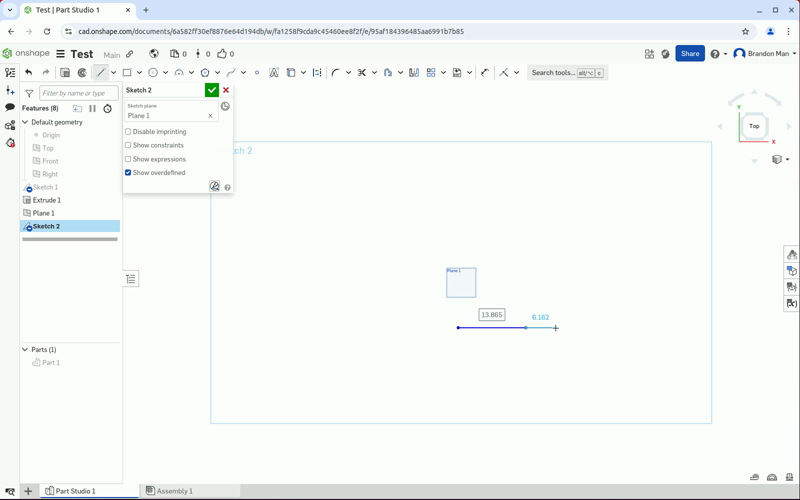
mouse_move(525, 282)
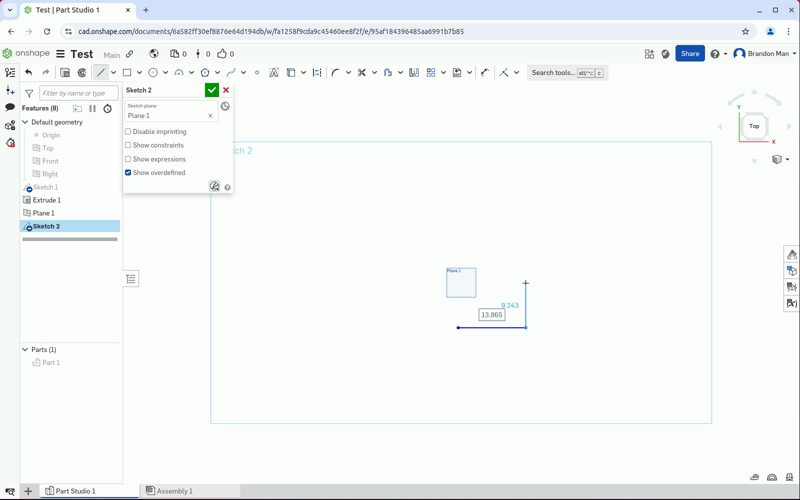
click(525, 282)
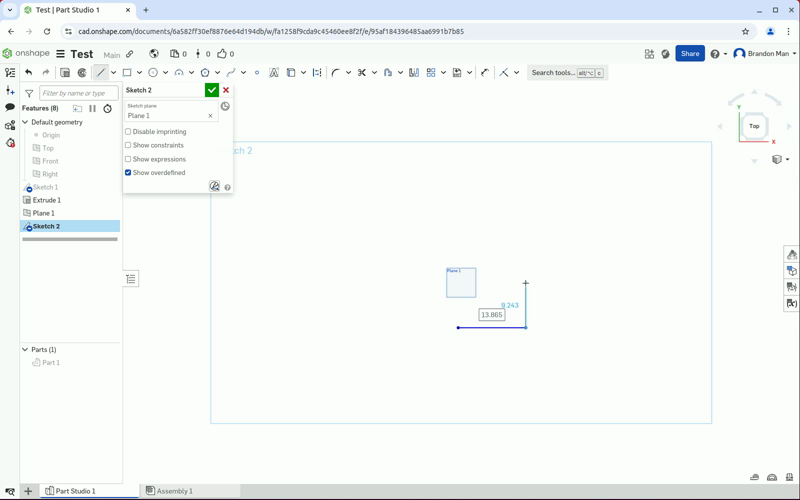
key_up(shift)
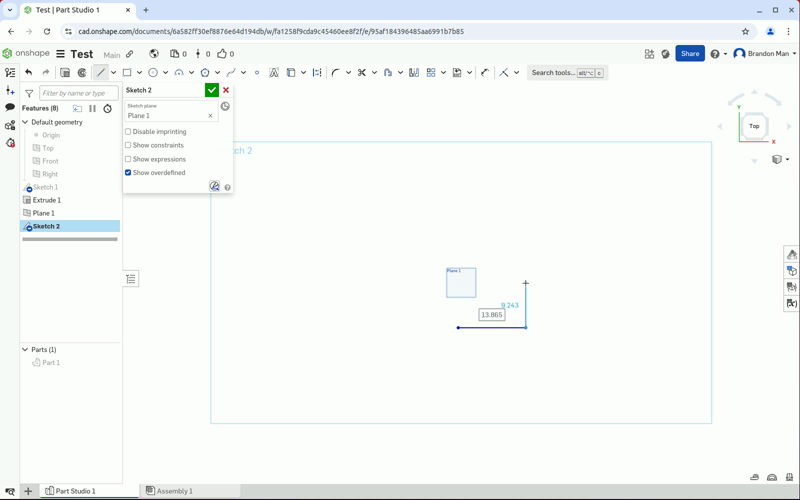
key_down(shift)
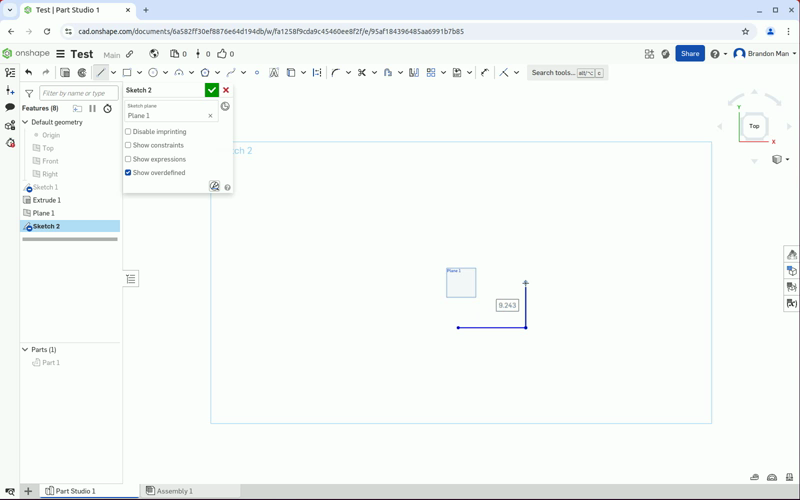
mouse_move(458, 282)
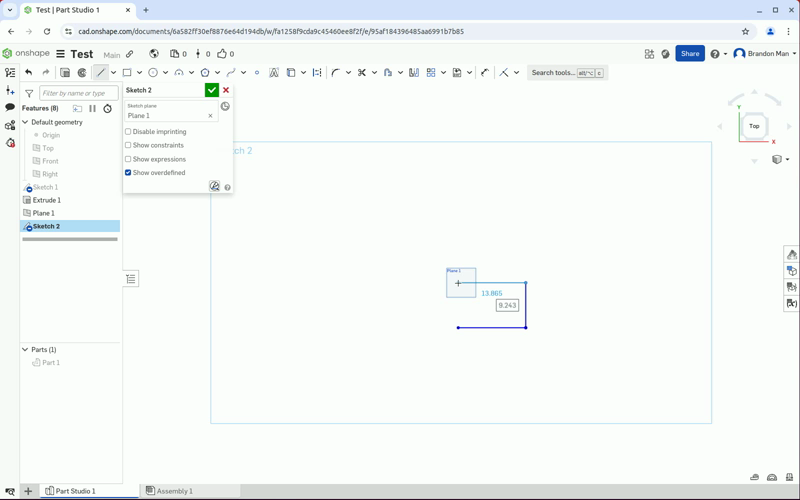
click(458, 282)
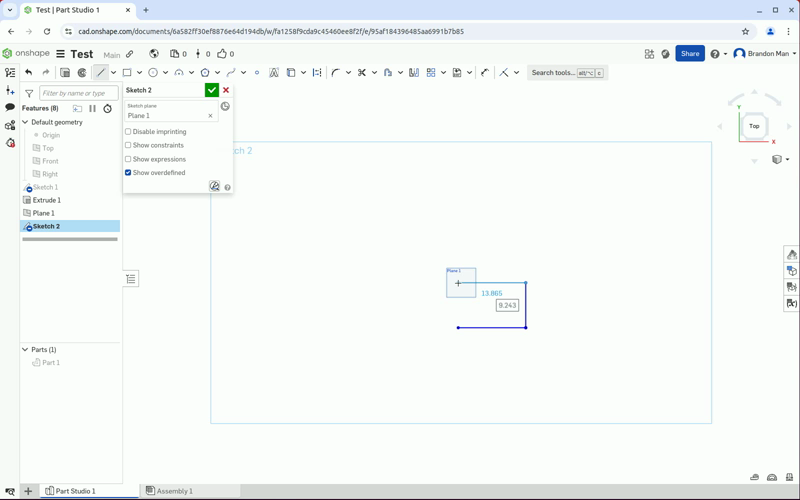
key_up(shift)
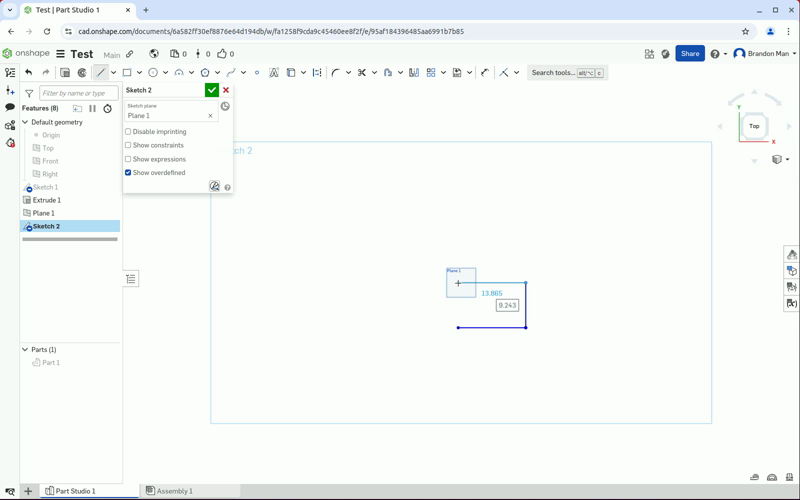
mouse_move(488, 282)
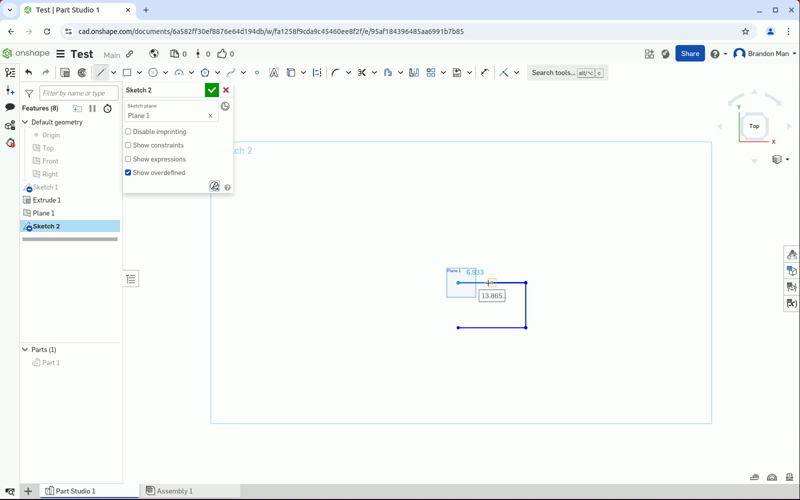
key_down(shift)
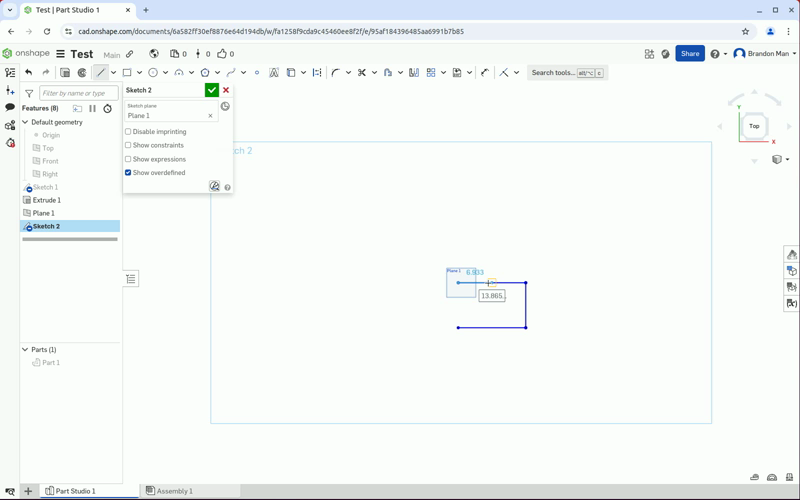
mouse_move(458, 327)
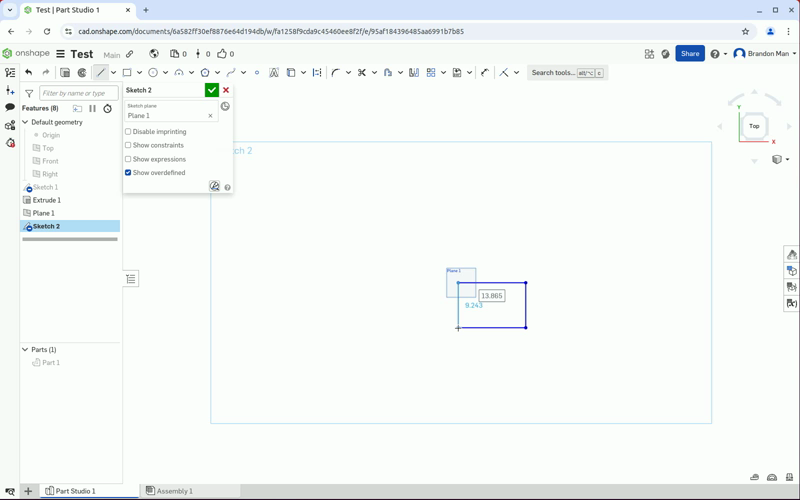
key_up(shift)
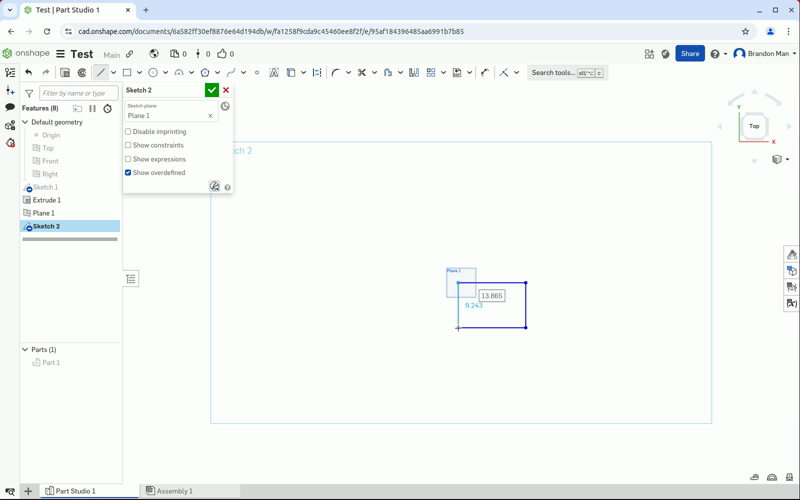
click(458, 327)
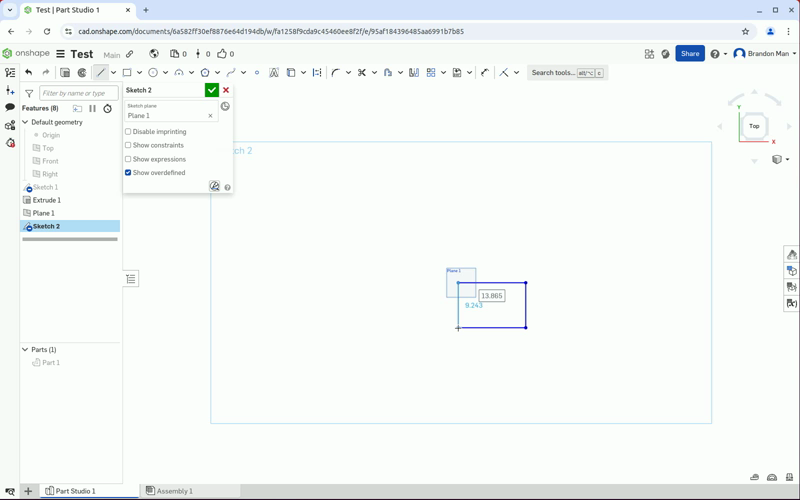
key(esc)
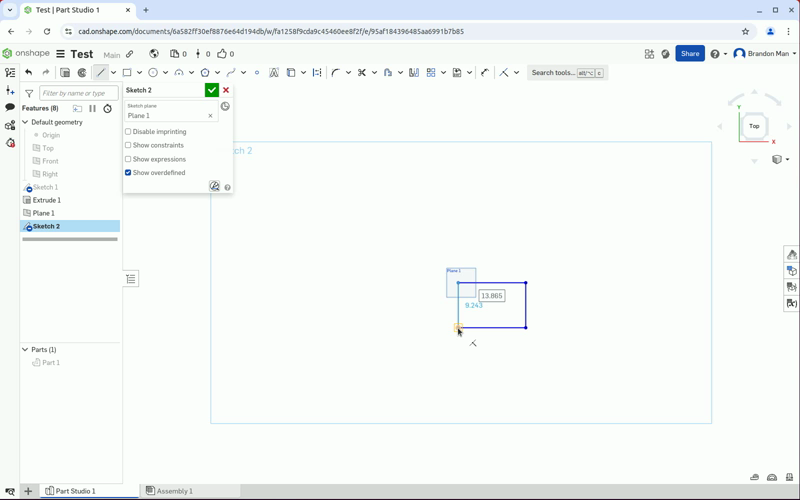
mouse_move(508, 289)
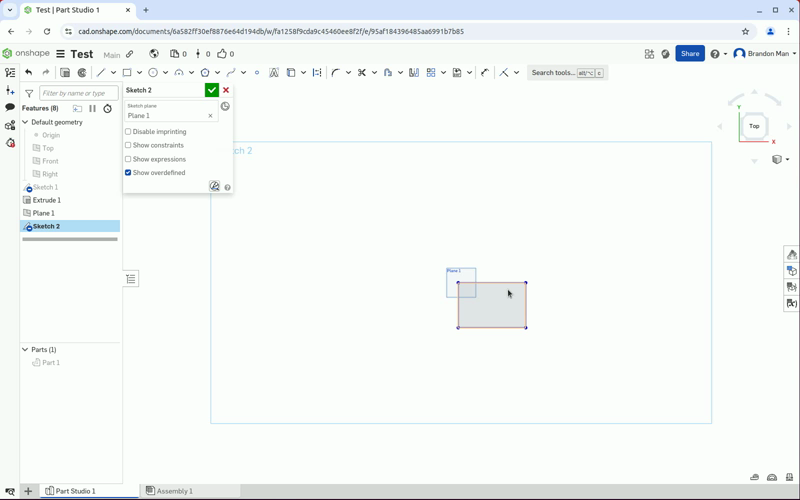
click(508, 289)
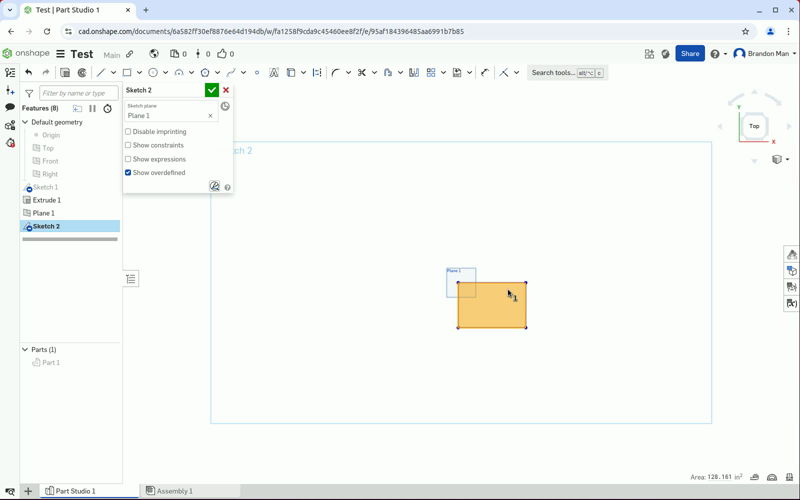
mouse_move(73, 352)
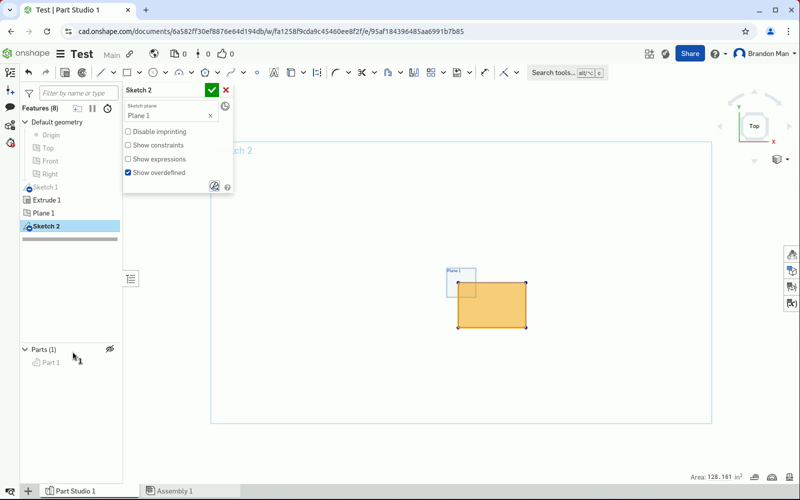
key(shift+y)
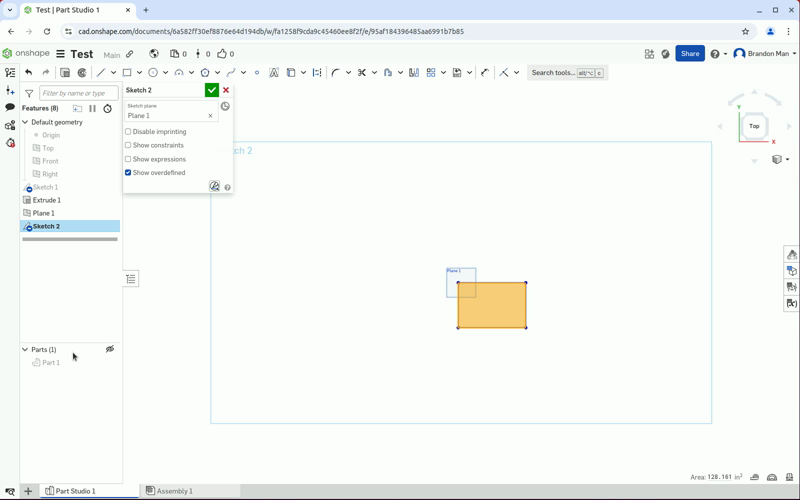
key(shift+e)
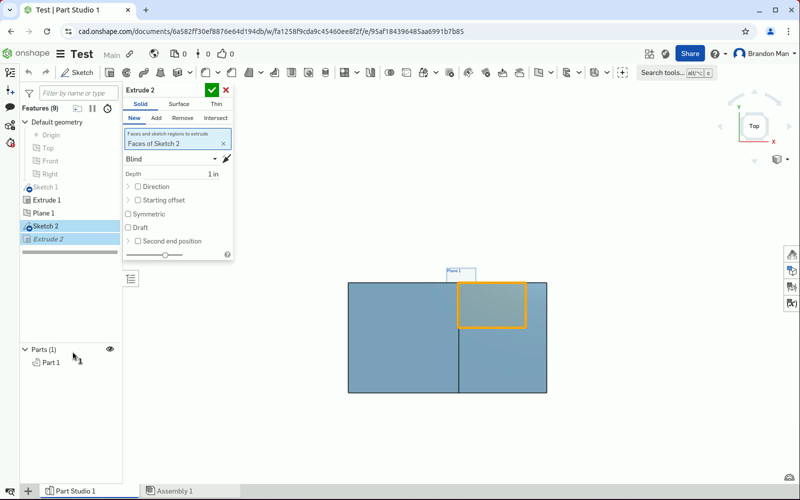
mouse_move(143, 106)
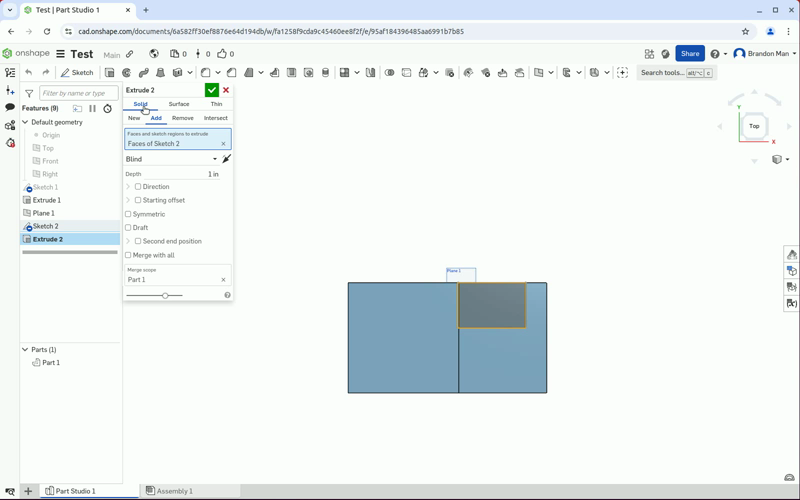
click(143, 106)
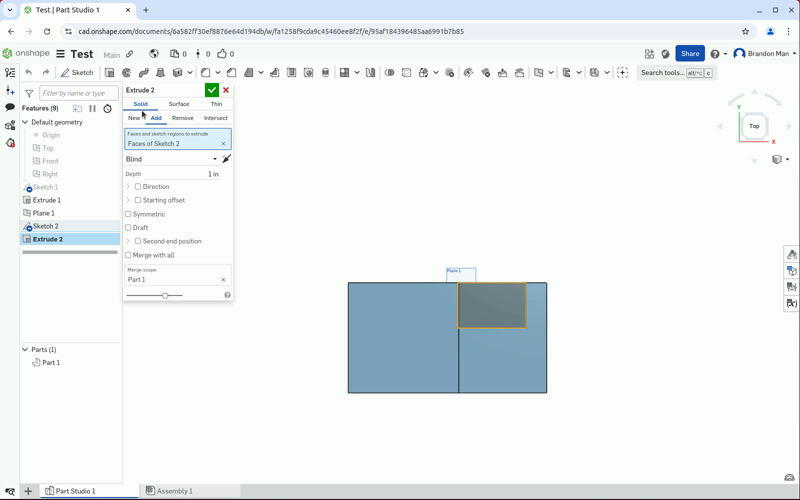
mouse_move(137, 120)
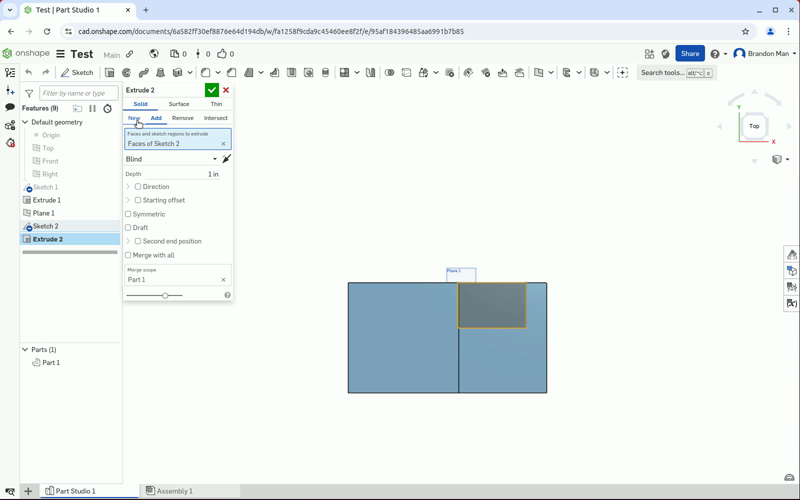
click(137, 120)
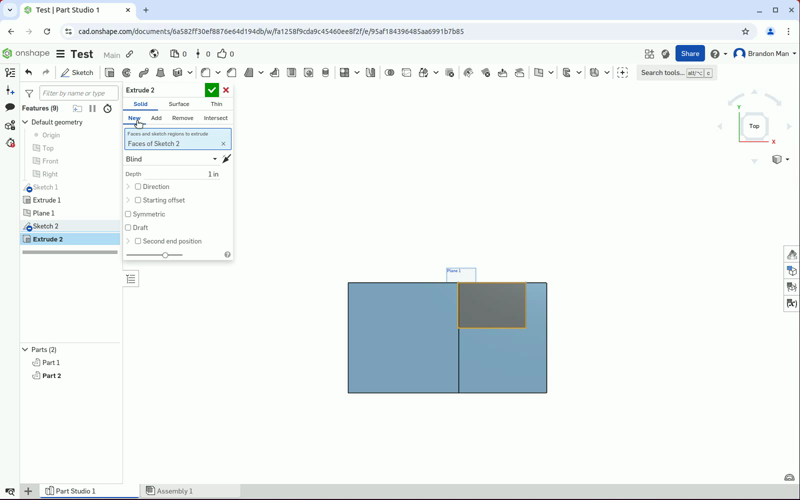
key(tab, 4)
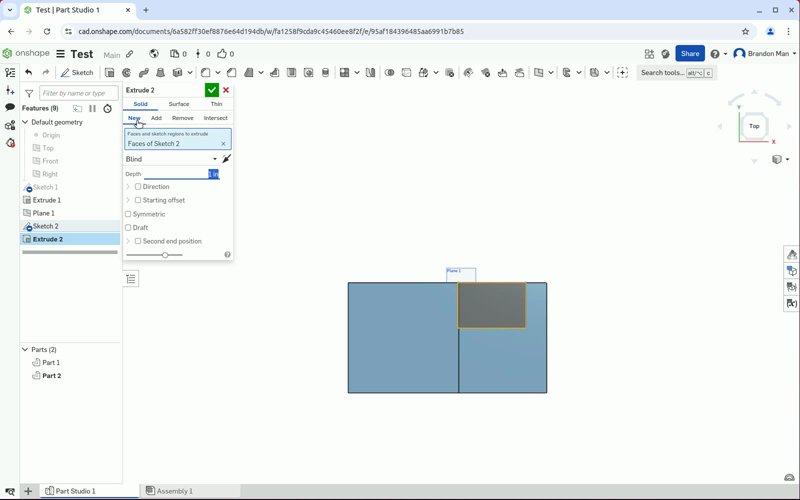
text(18.053)
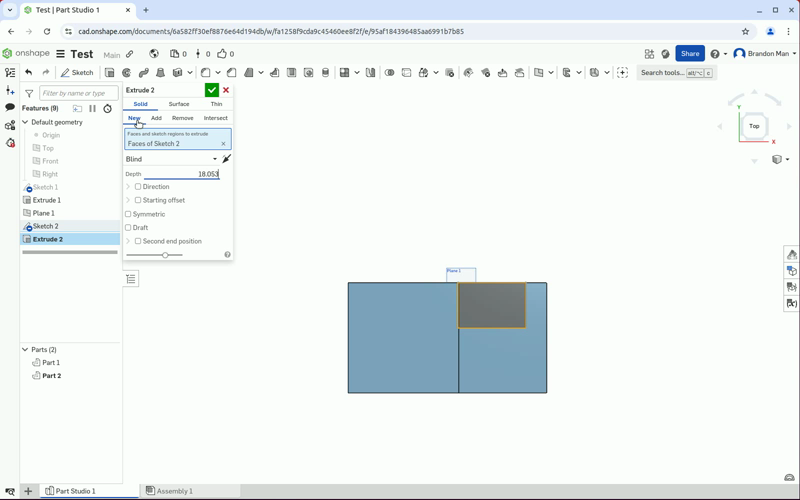
key(enter)
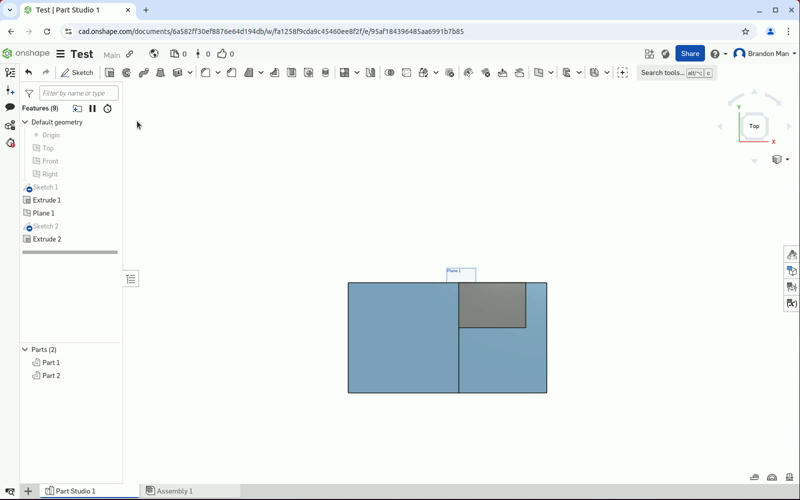
key(shift+h)
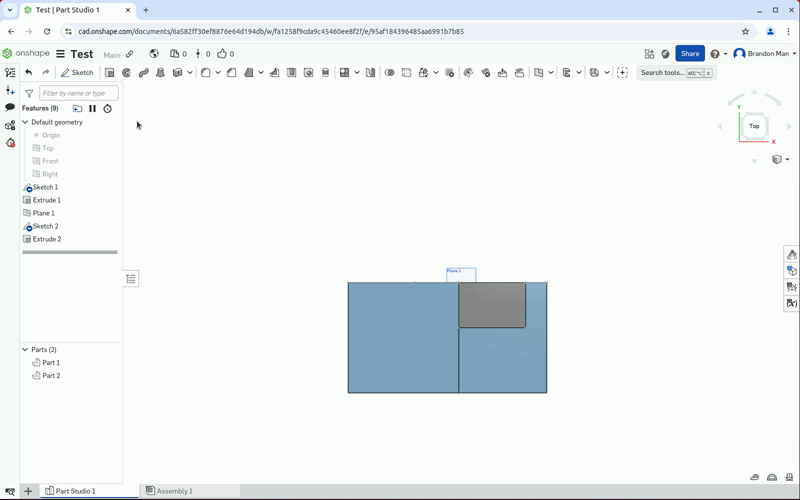
key(shift+h)
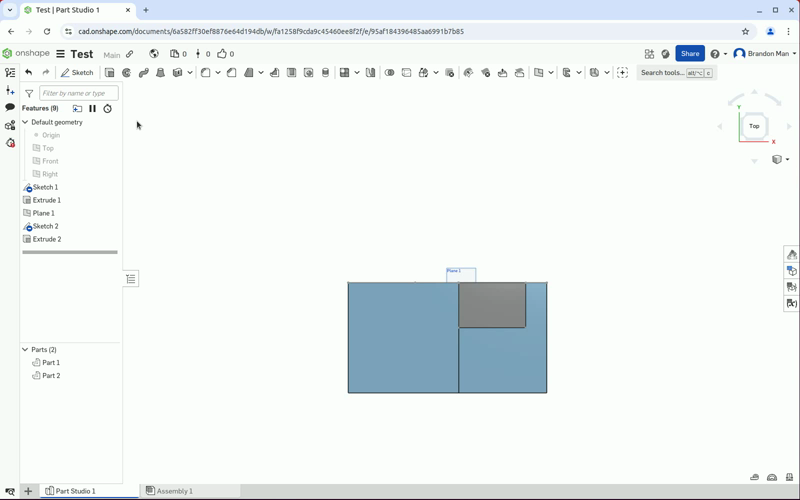
key(shift+7)
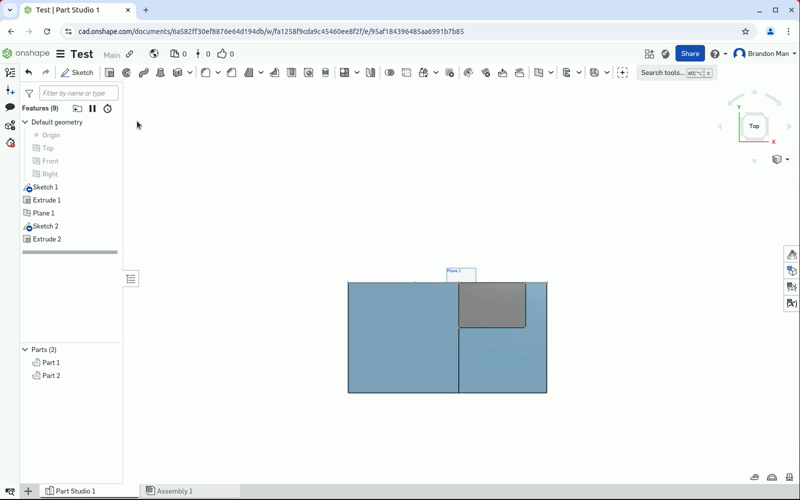
key(up, 3)
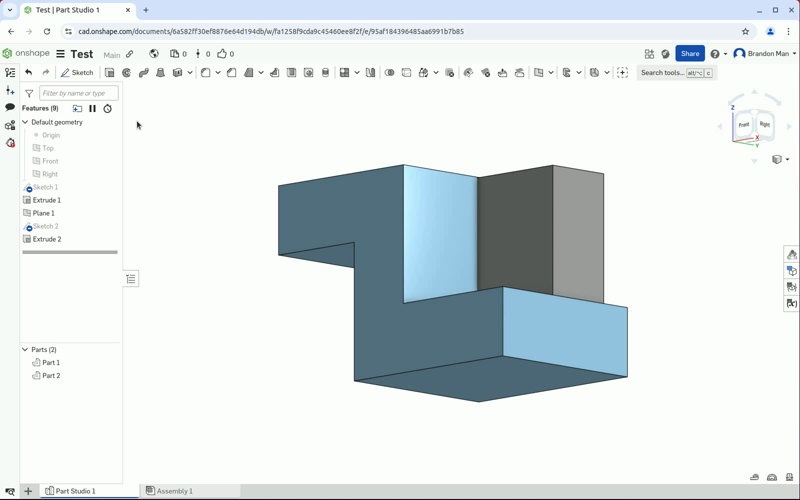
key(left, 3)
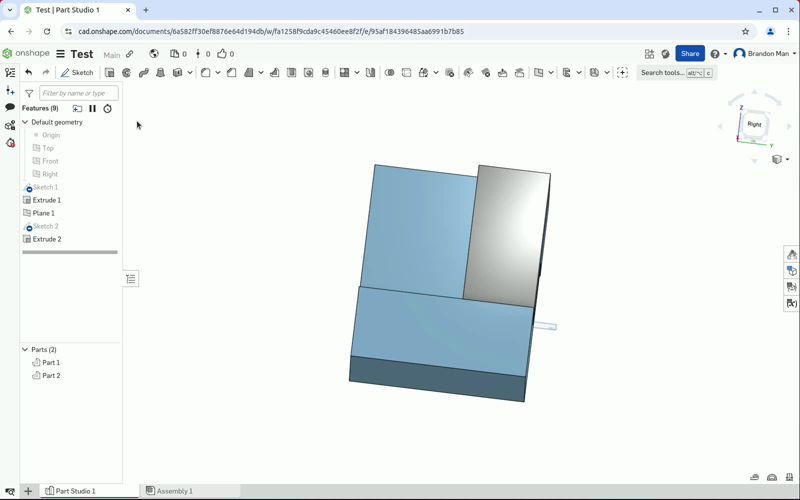
key(right, 3)
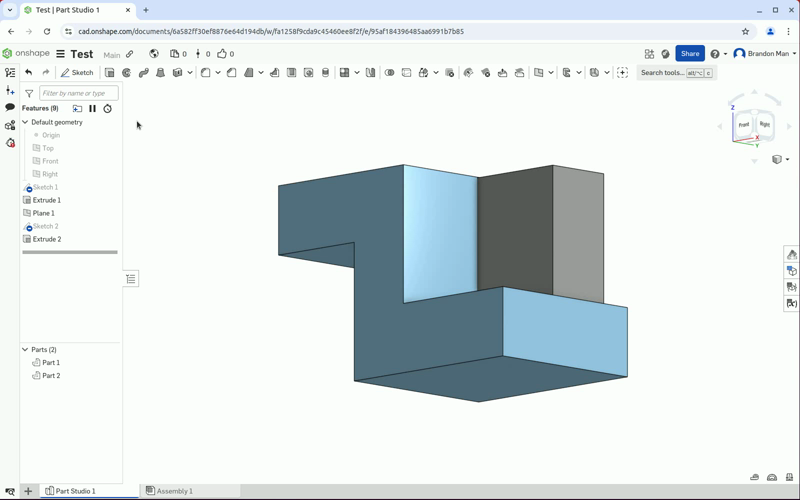
key(down, 3)
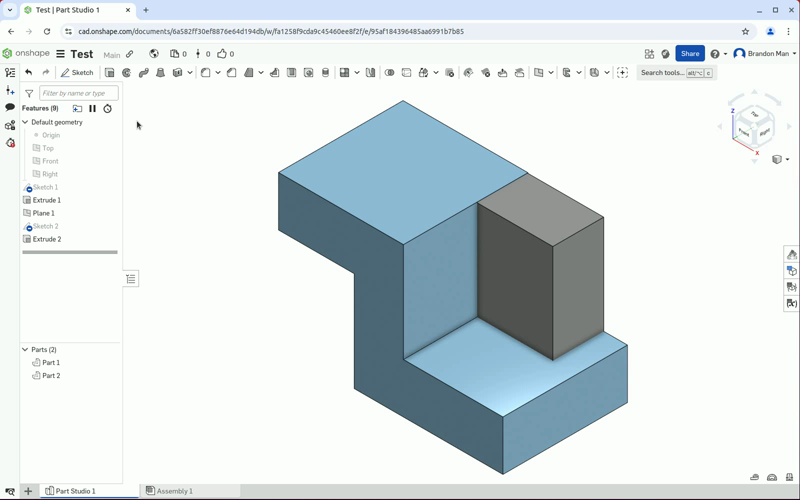
mouse_move(73, 189)
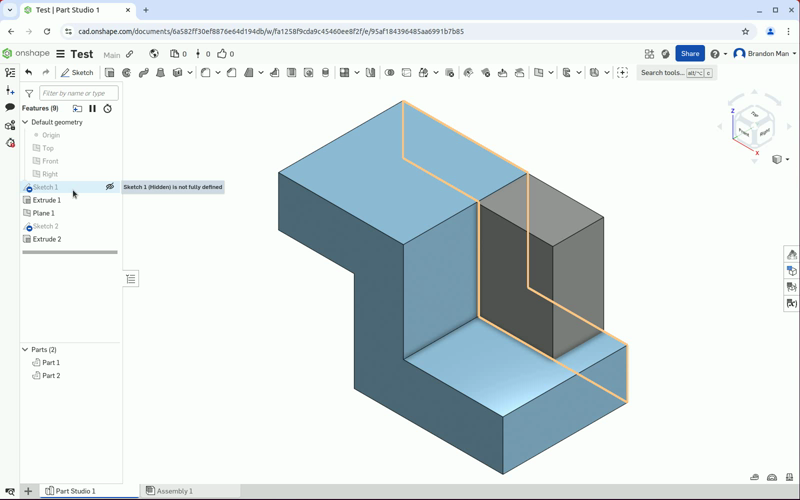
click(73, 189)